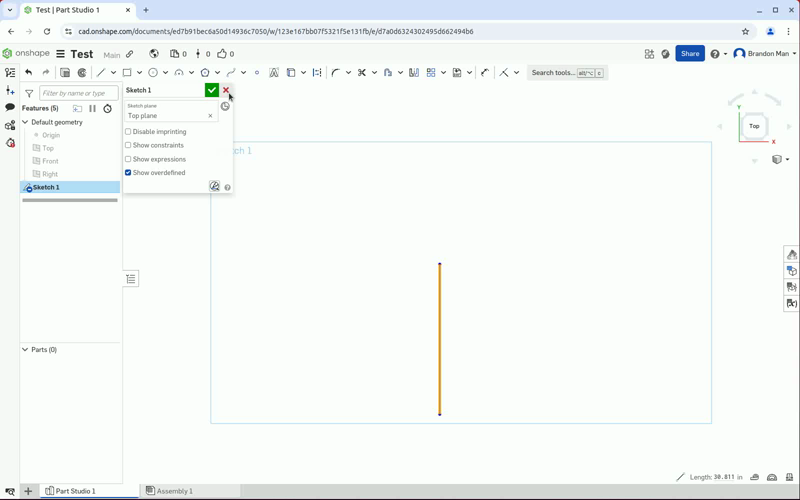
key(shift+h)
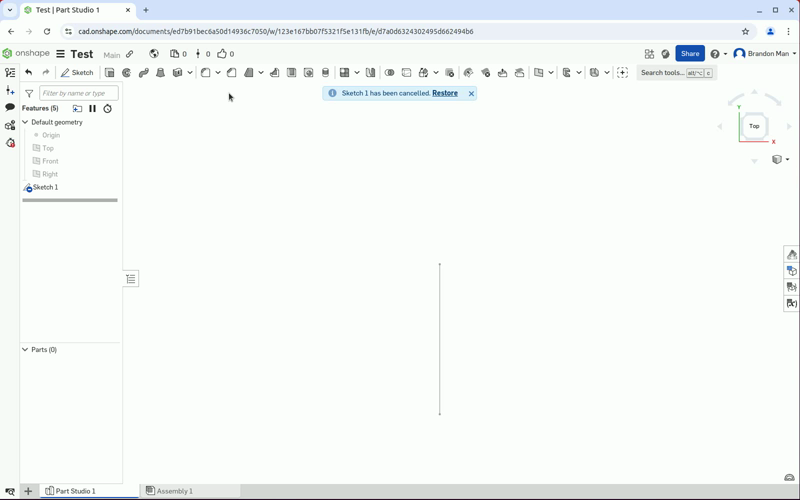
mouse_move(73, 352)
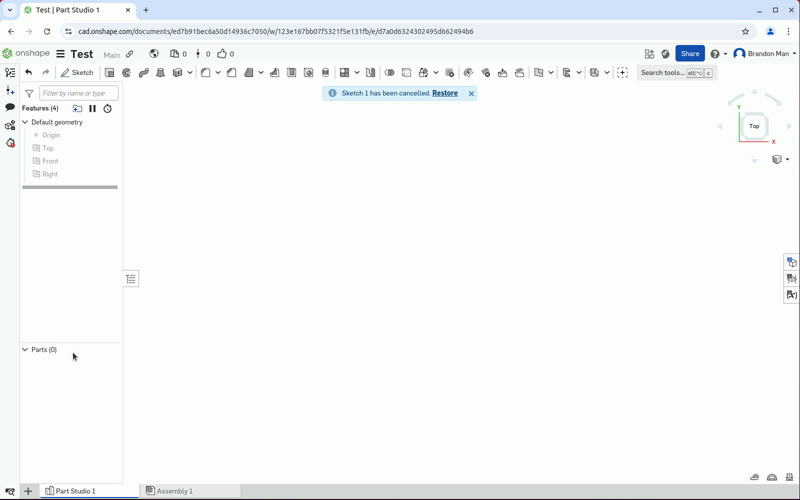
key(y)
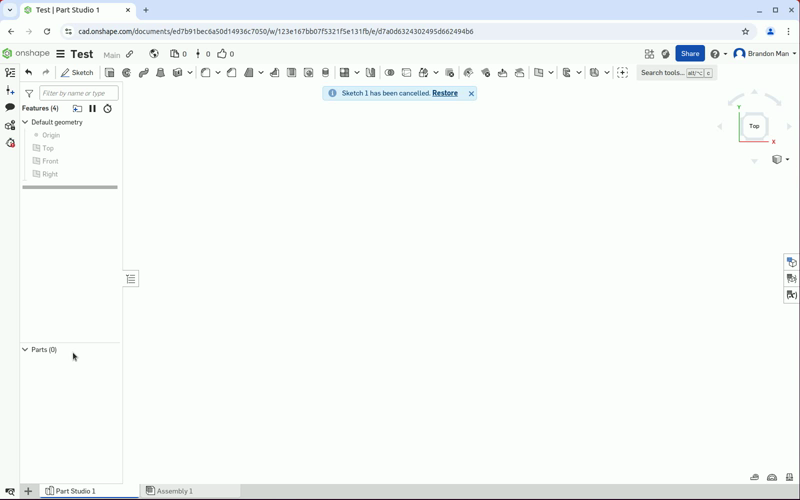
key(shift+p)
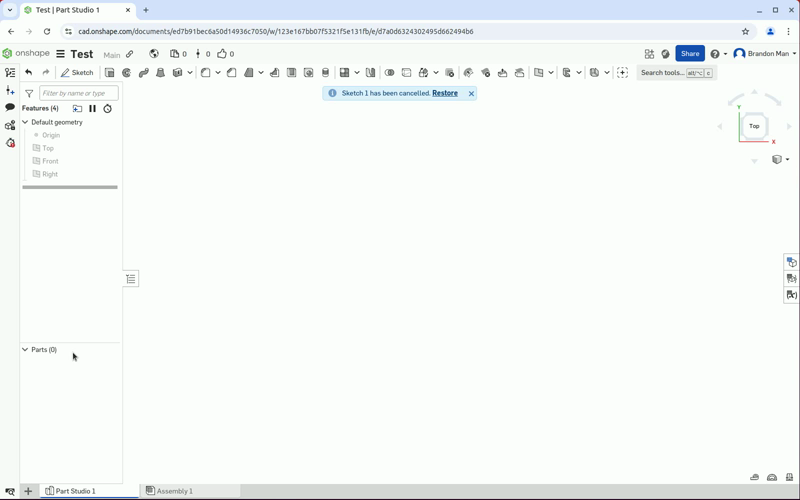
key(space)
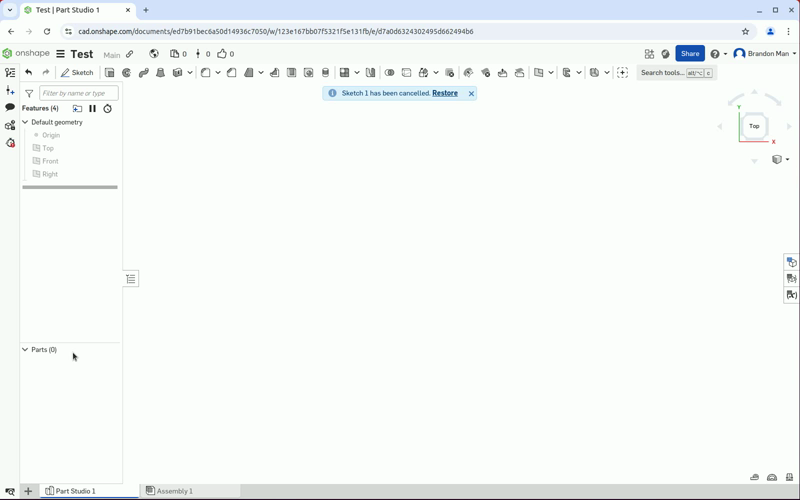
key_down(shift)
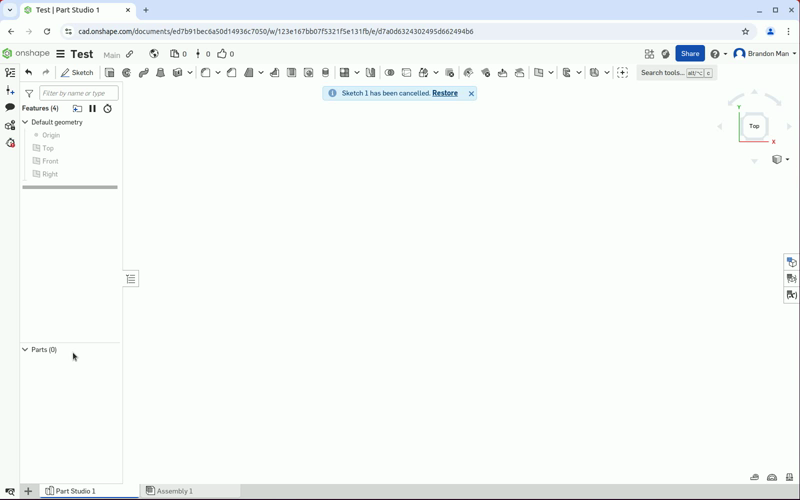
key(up)
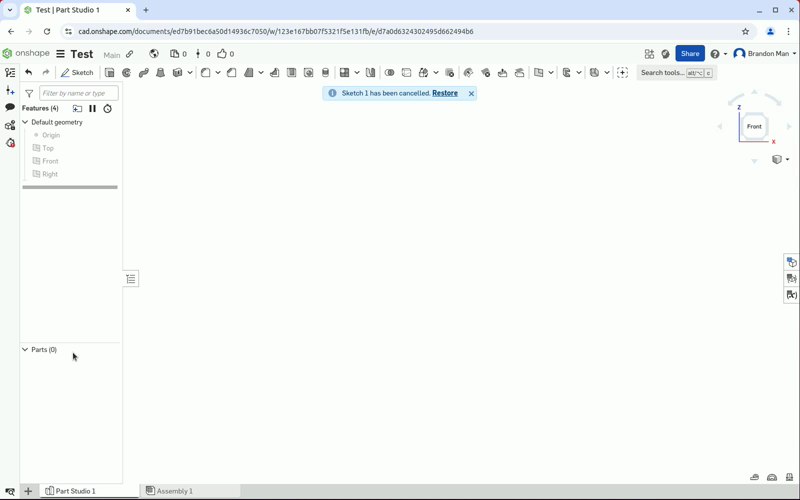
key_up(shift)
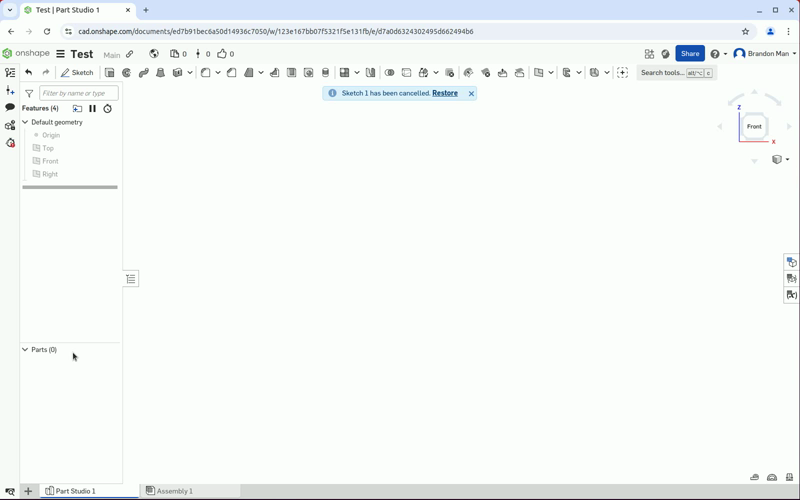
mouse_move(73, 352)
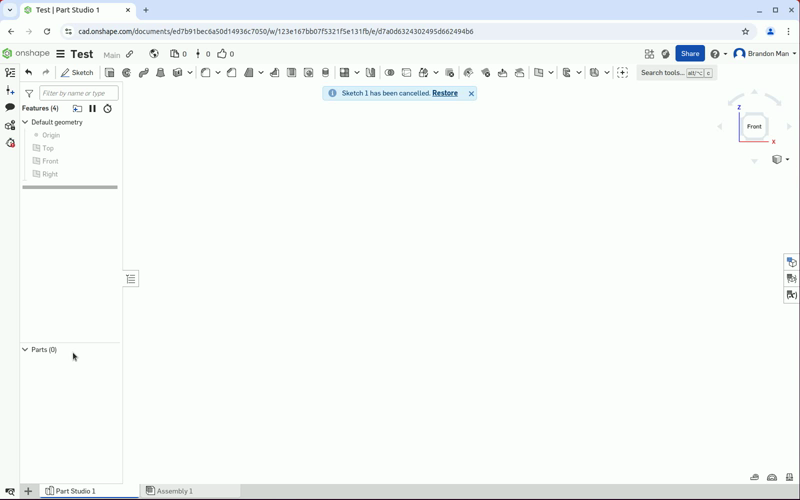
key(shift+y)
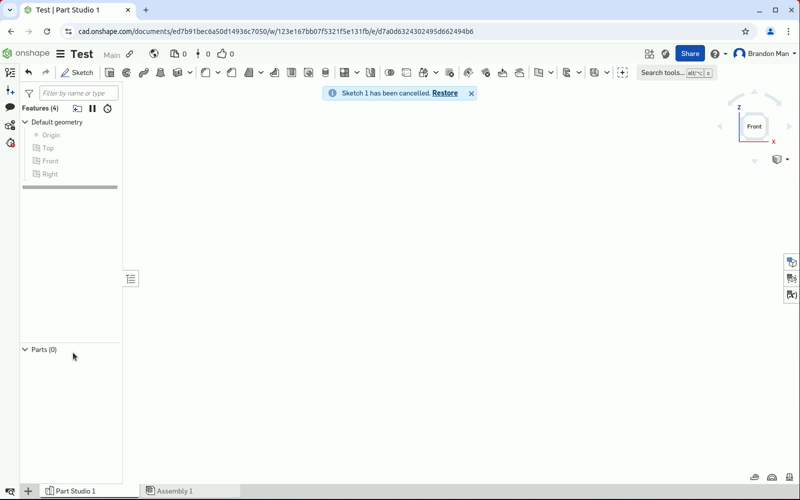
key(shift+s)
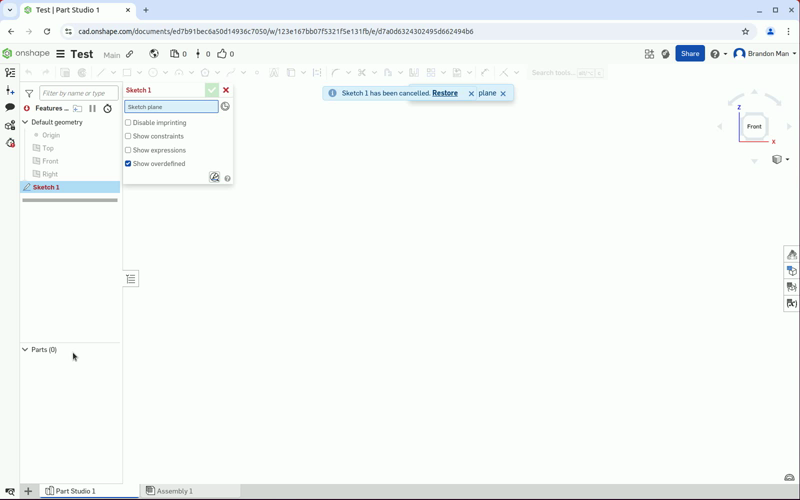
mouse_move(73, 163)
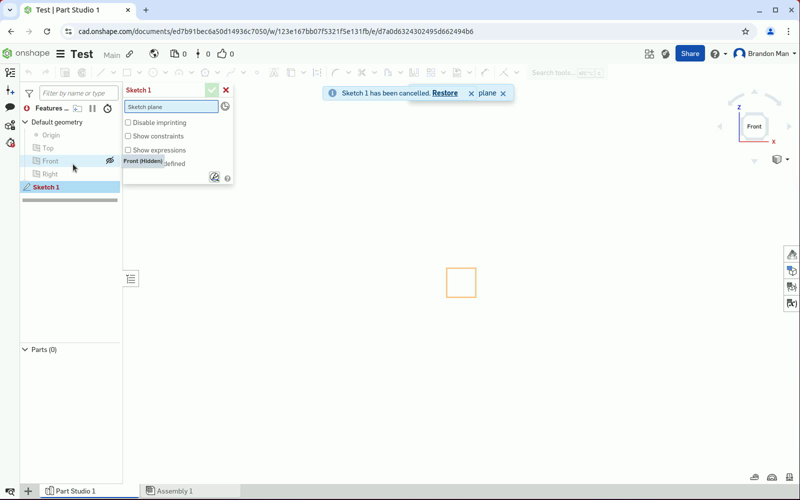
click(73, 163)
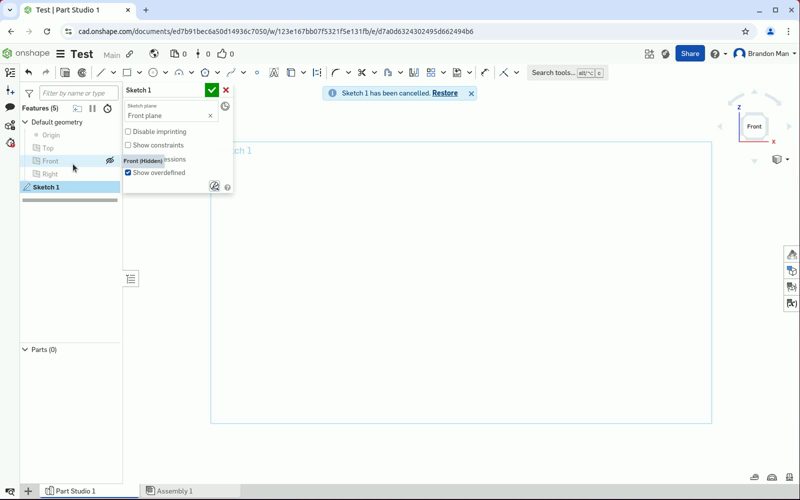
mouse_move(73, 352)
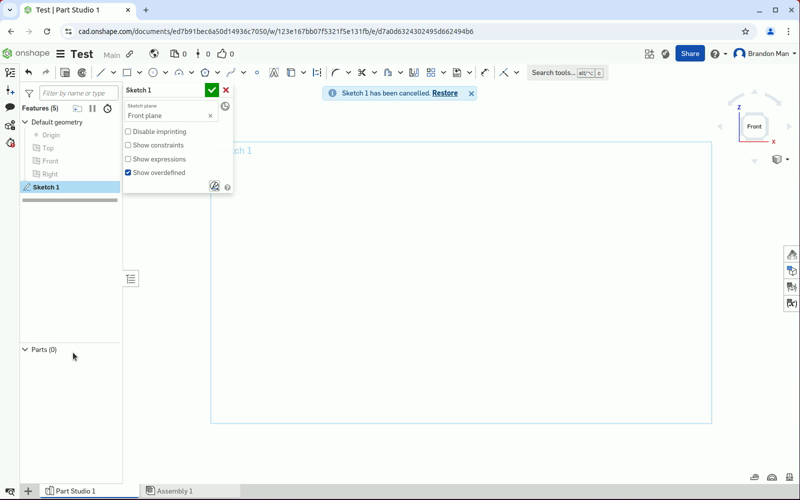
key(y)
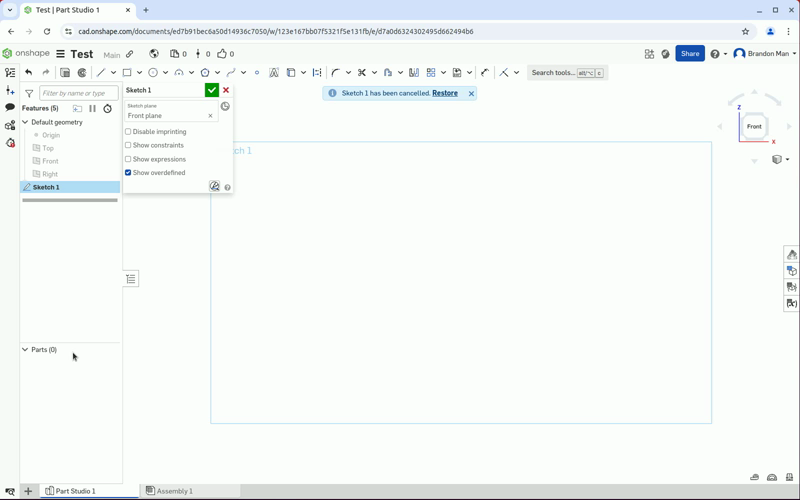
key(l)
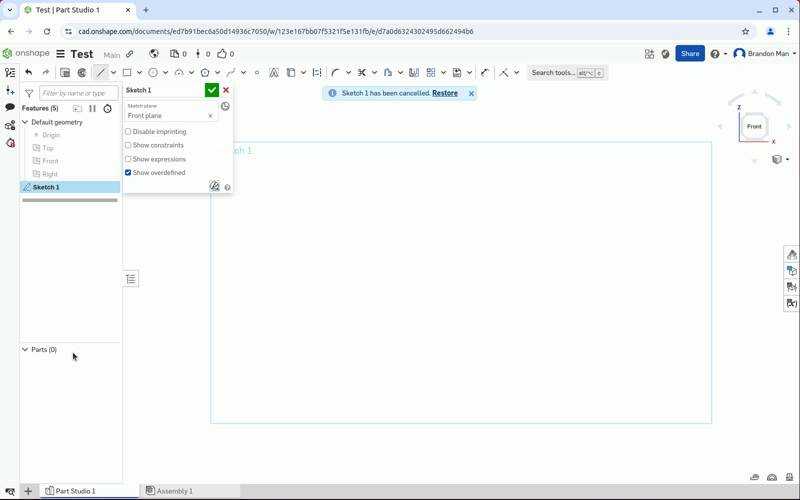
key_down(shift)
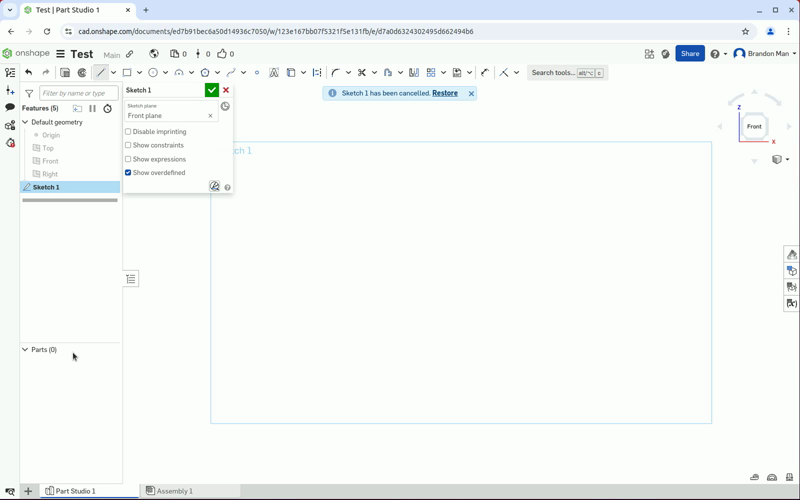
mouse_move(348, 282)
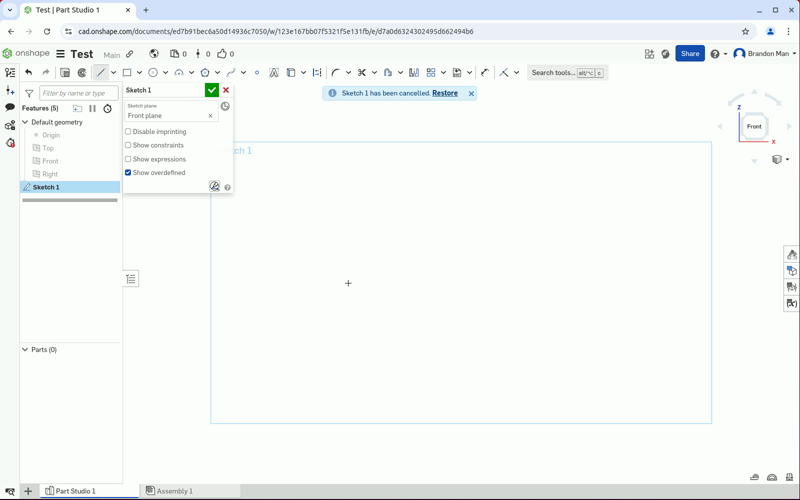
click(348, 282)
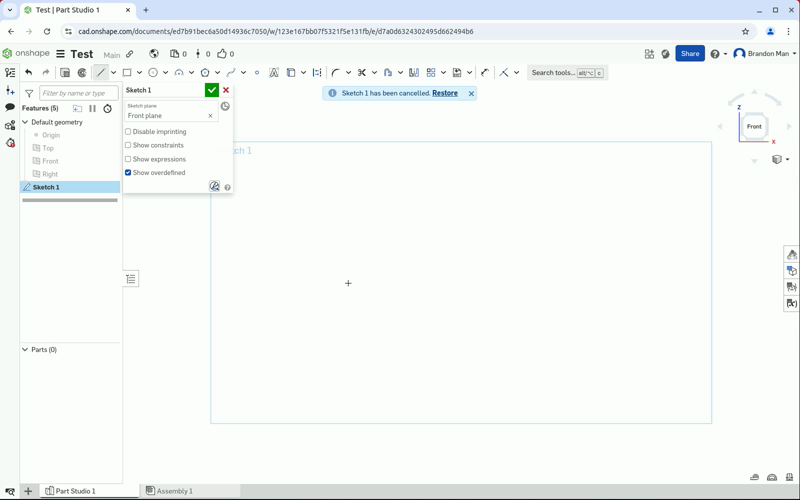
key_up(shift)
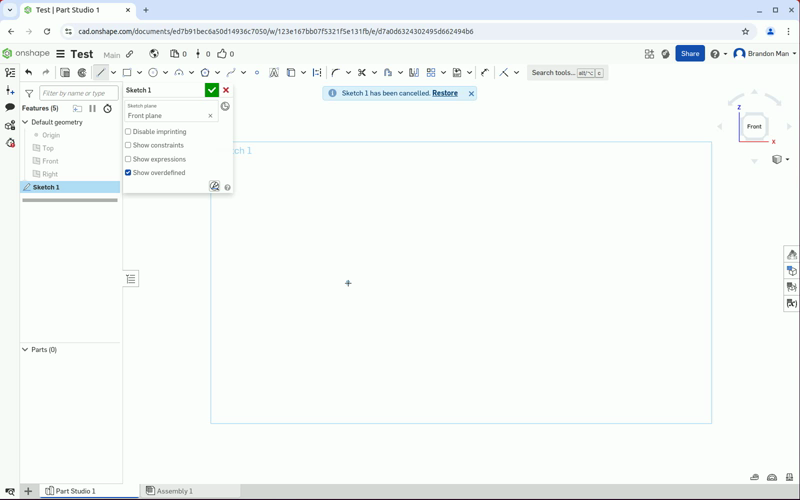
key_down(shift)
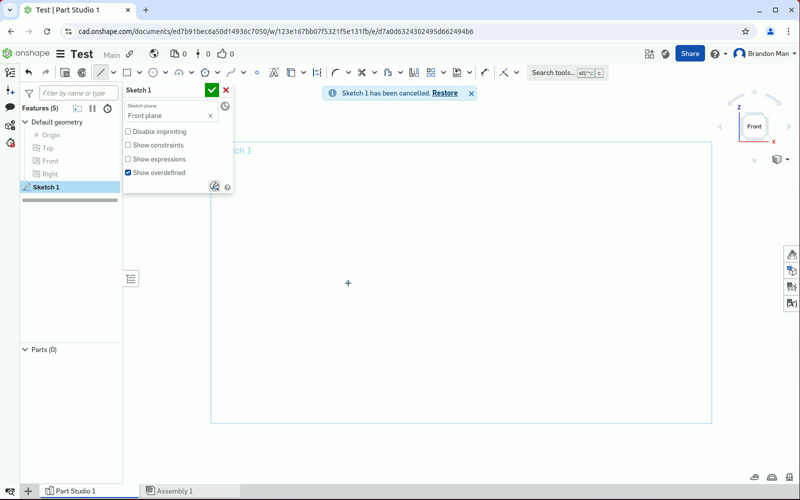
mouse_move(460, 282)
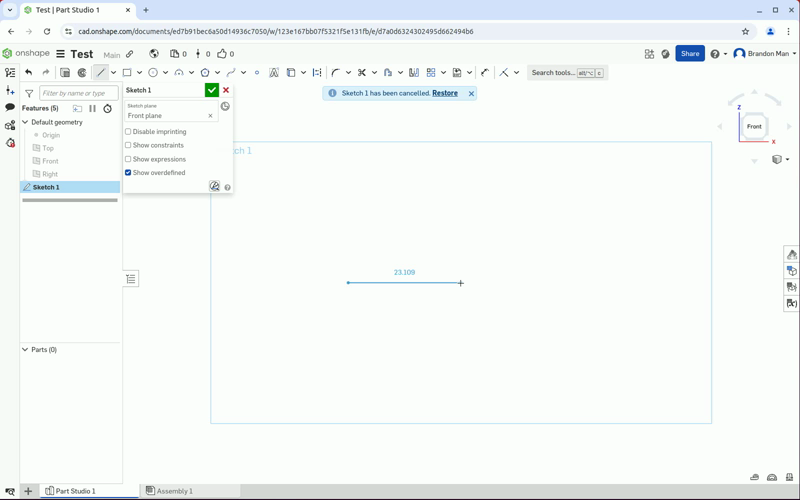
click(460, 282)
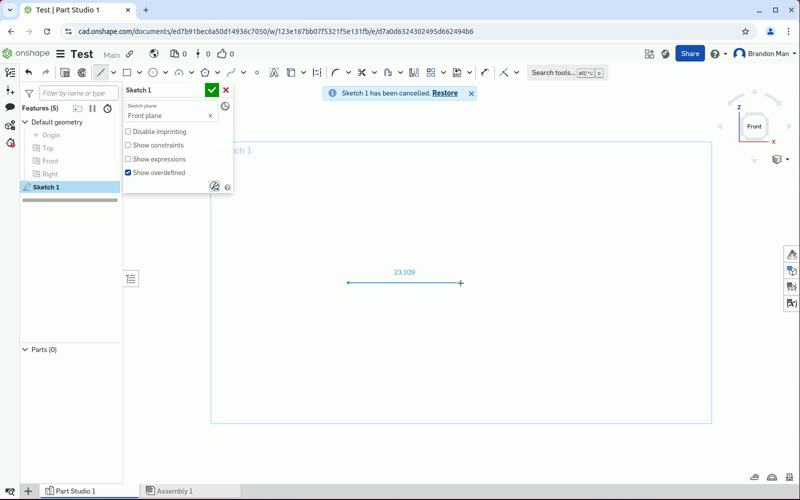
key_up(shift)
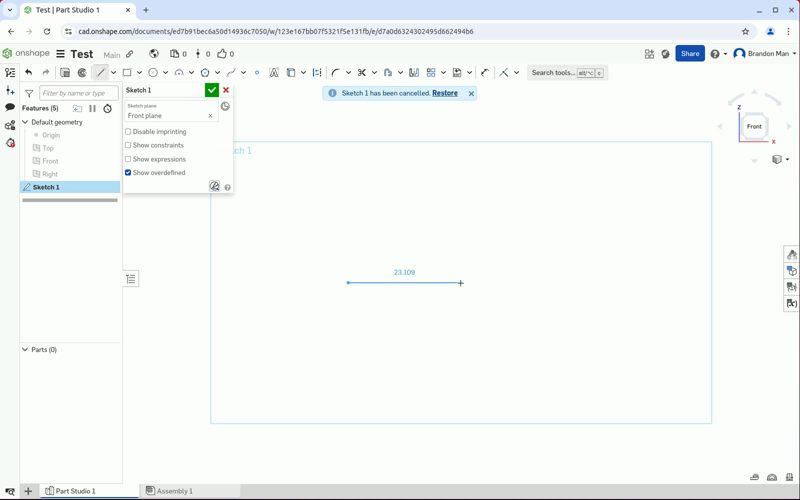
key_down(shift)
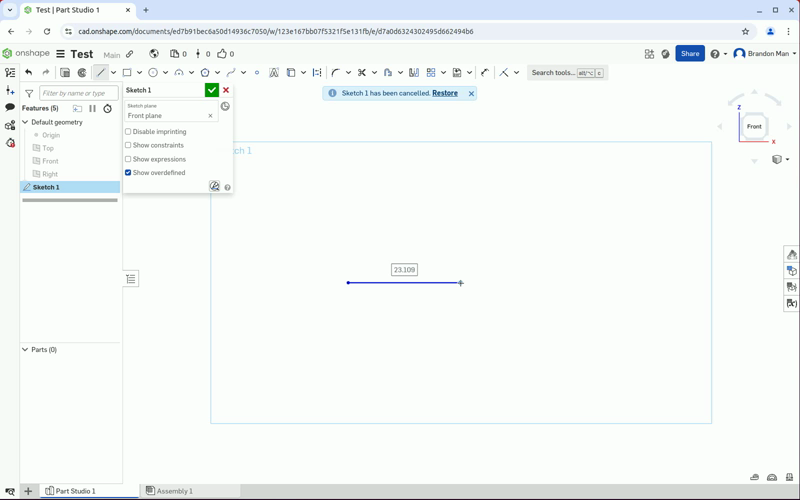
mouse_move(460, 170)
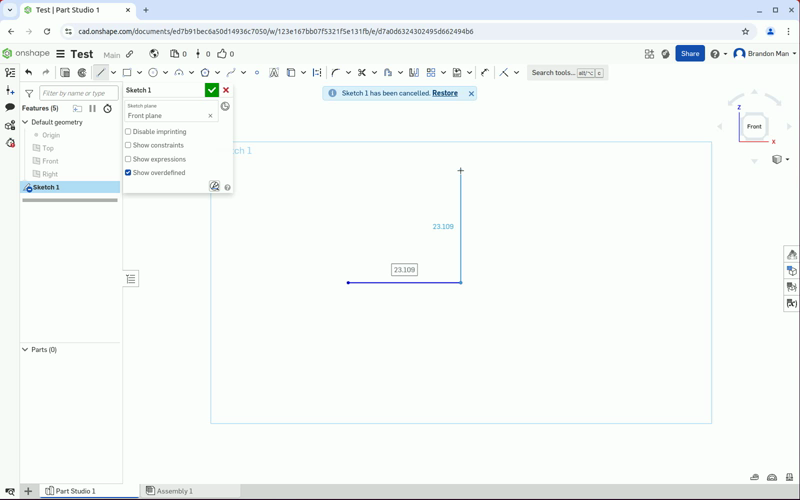
click(460, 170)
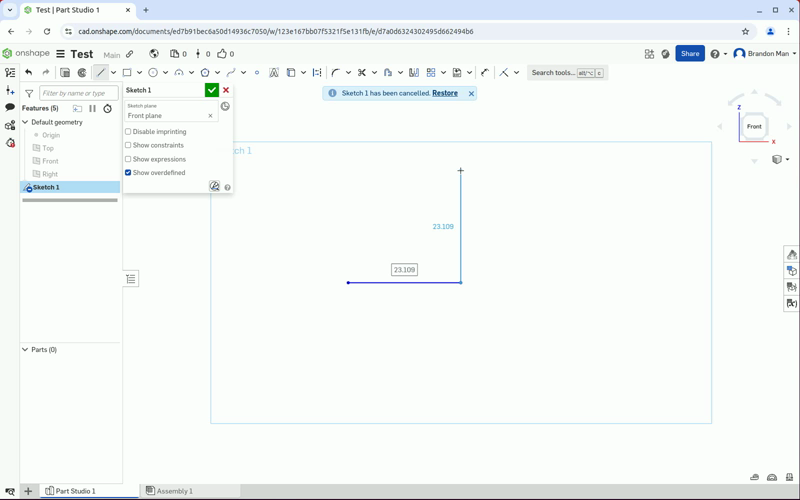
key_up(shift)
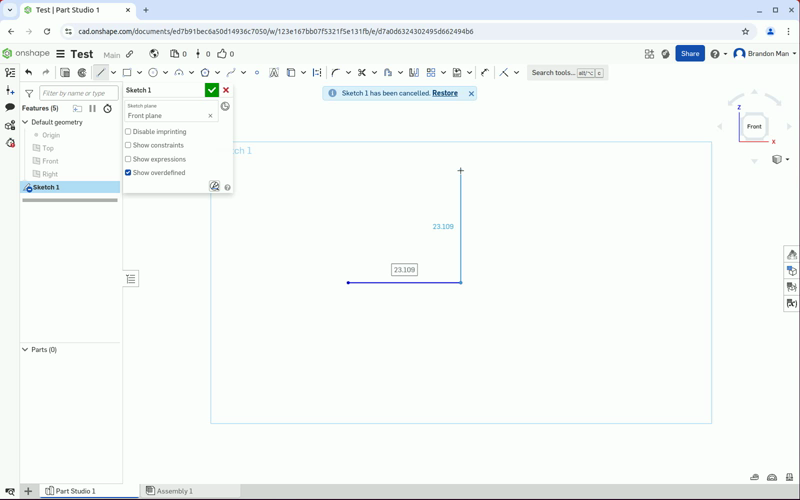
key_down(shift)
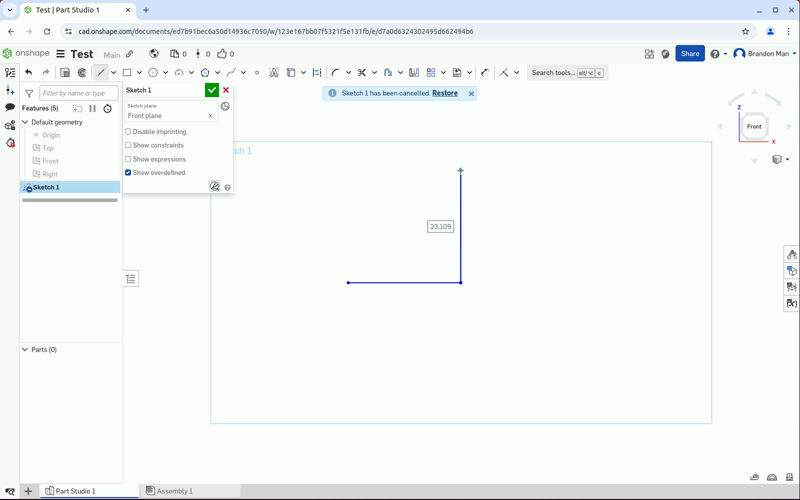
mouse_move(490, 170)
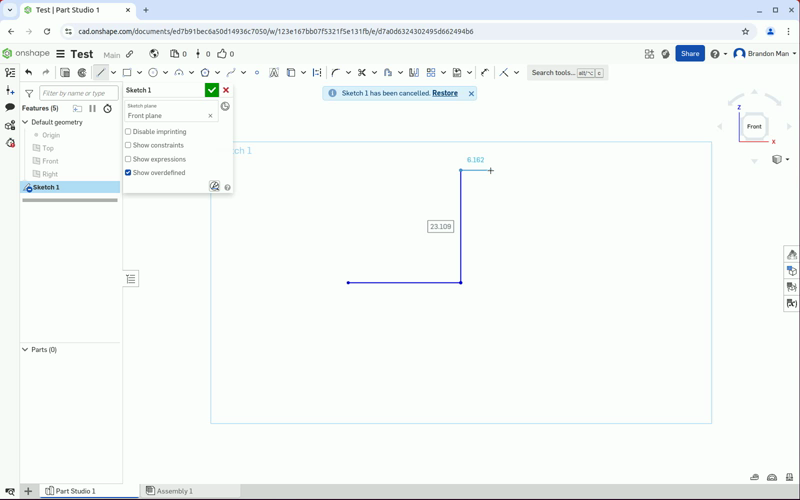
mouse_move(432, 170)
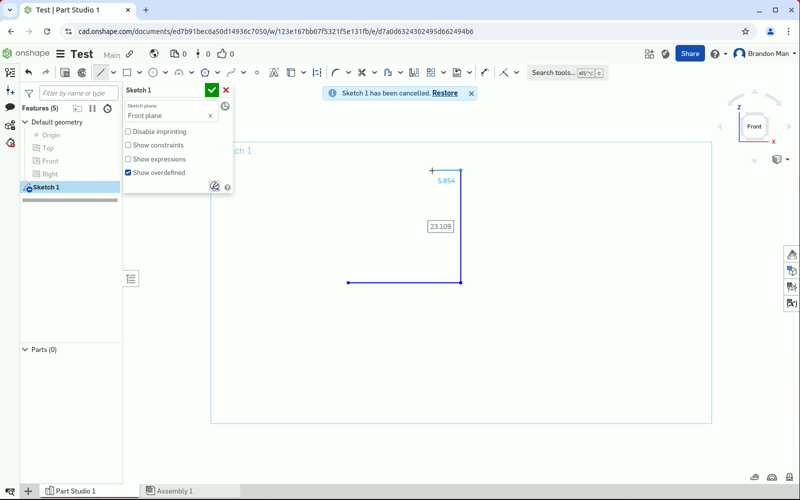
click(432, 170)
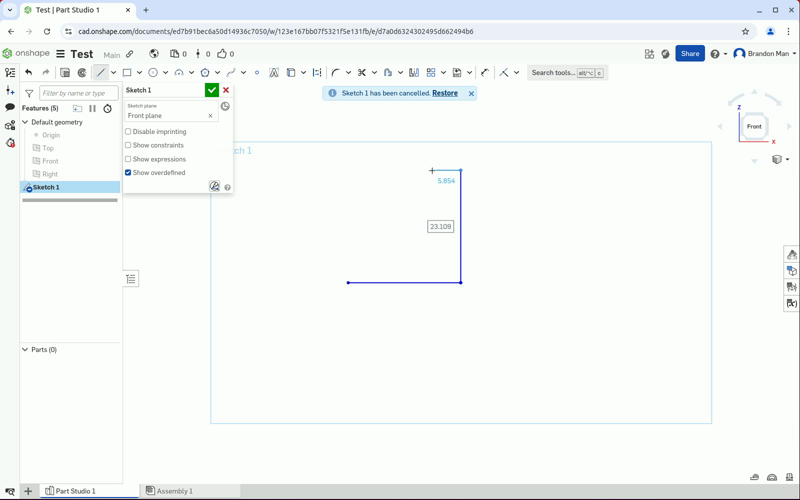
key_up(shift)
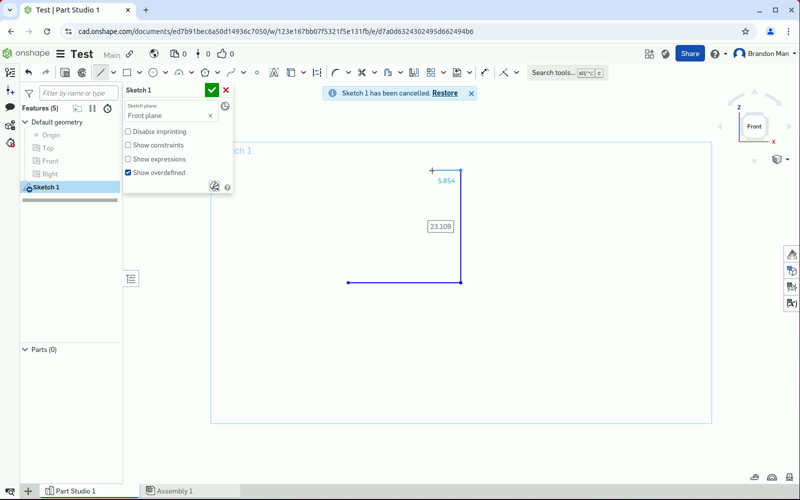
key_down(shift)
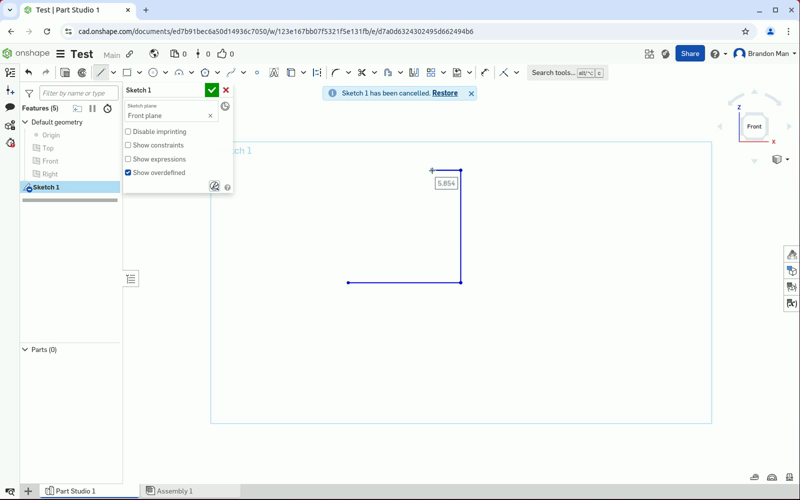
mouse_move(462, 170)
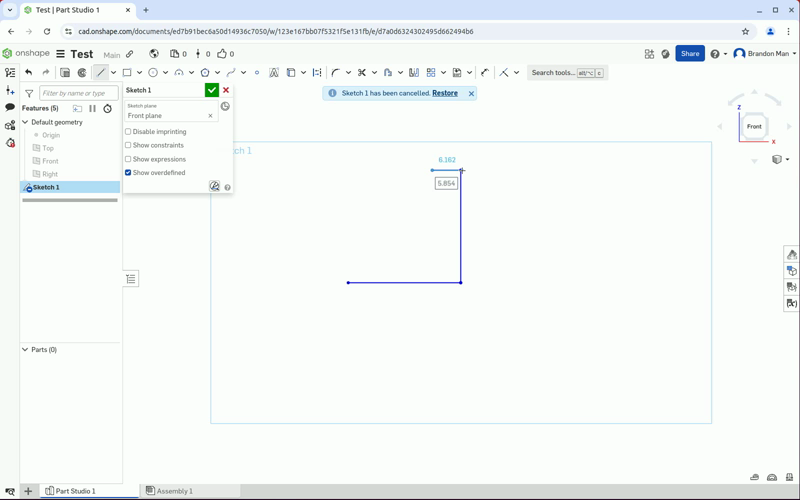
mouse_move(432, 226)
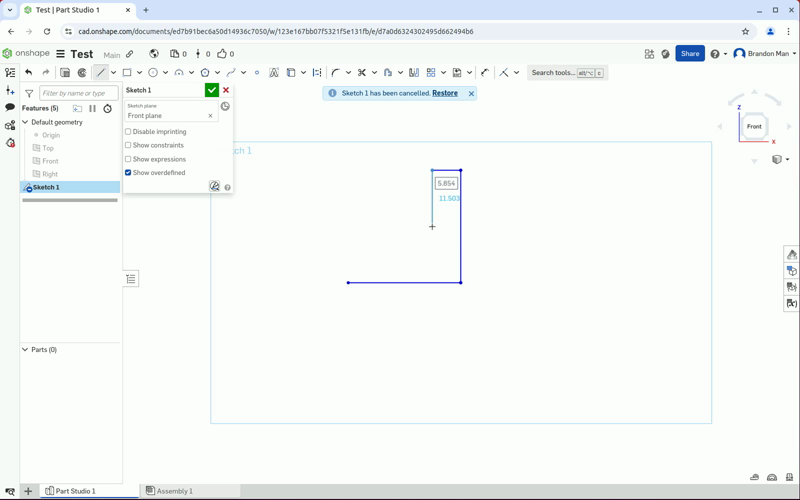
click(432, 226)
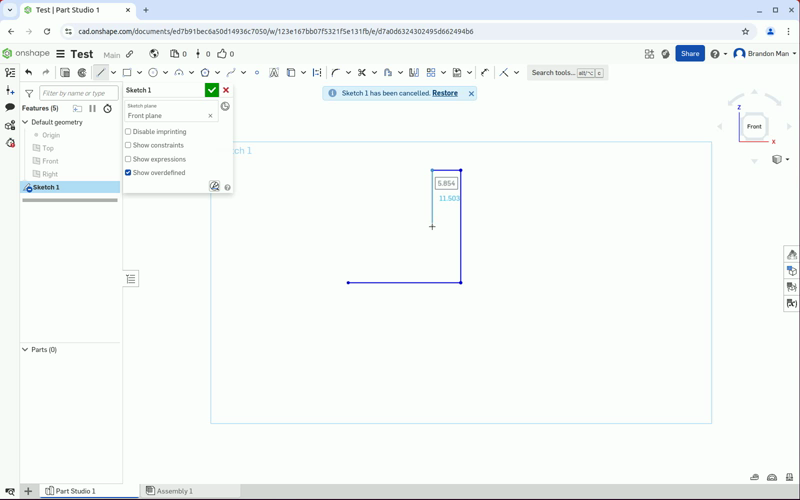
key_up(shift)
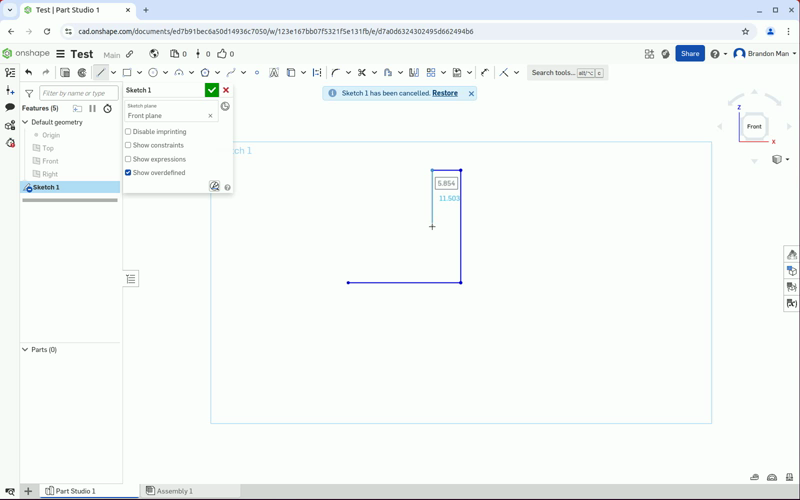
key_down(shift)
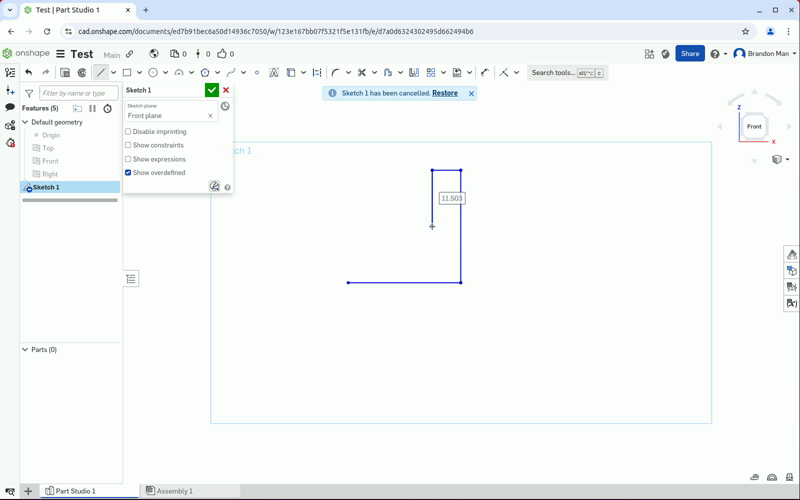
mouse_move(462, 226)
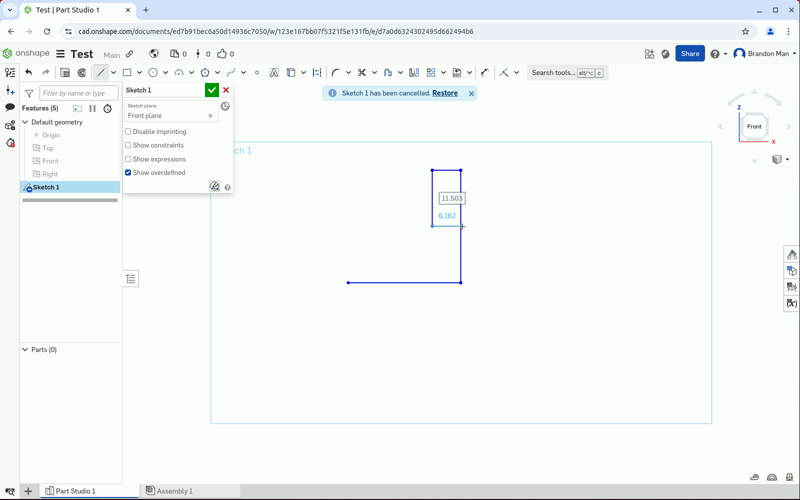
mouse_move(376, 226)
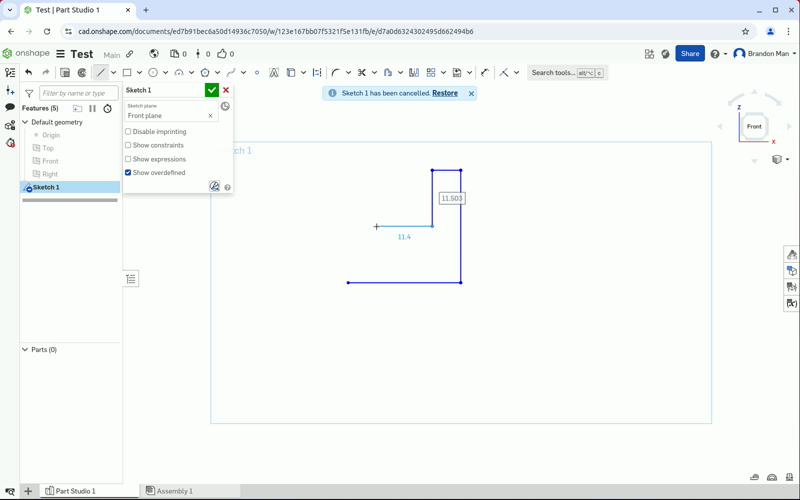
click(376, 226)
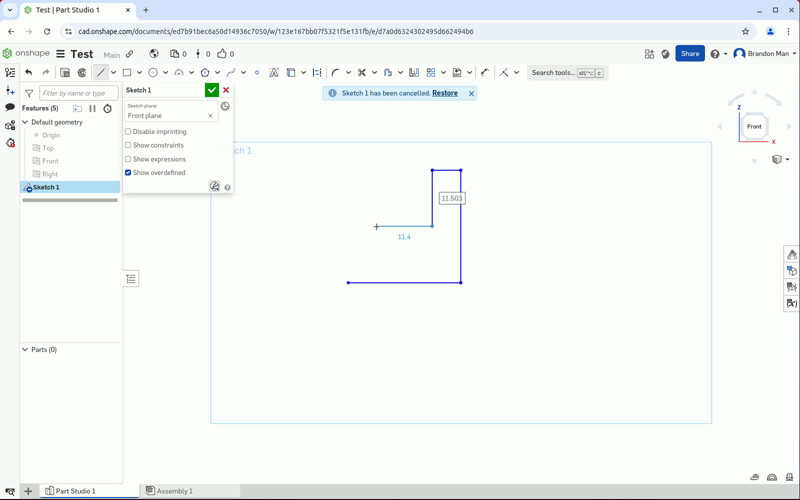
key_up(shift)
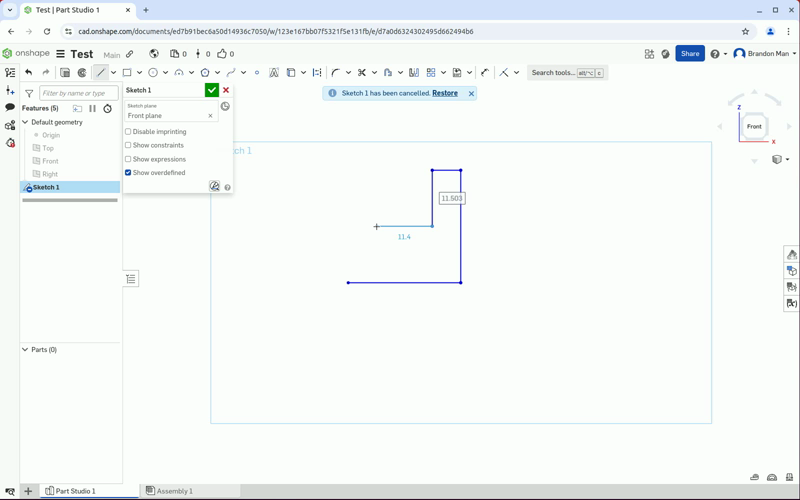
key_down(shift)
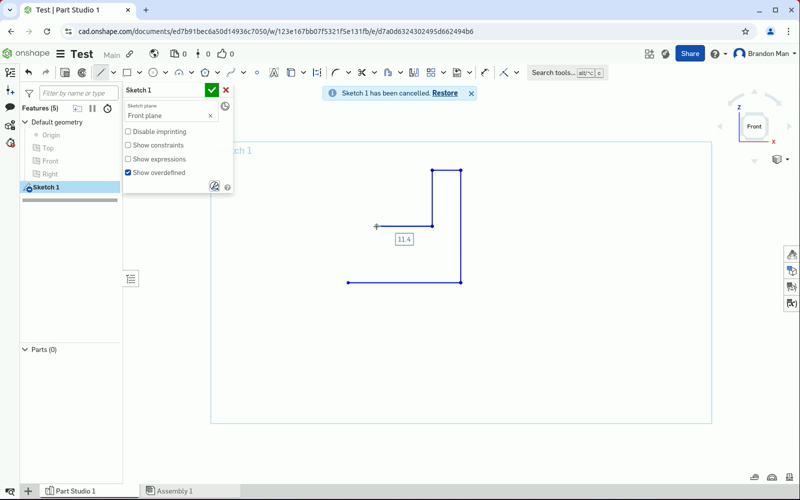
mouse_move(406, 226)
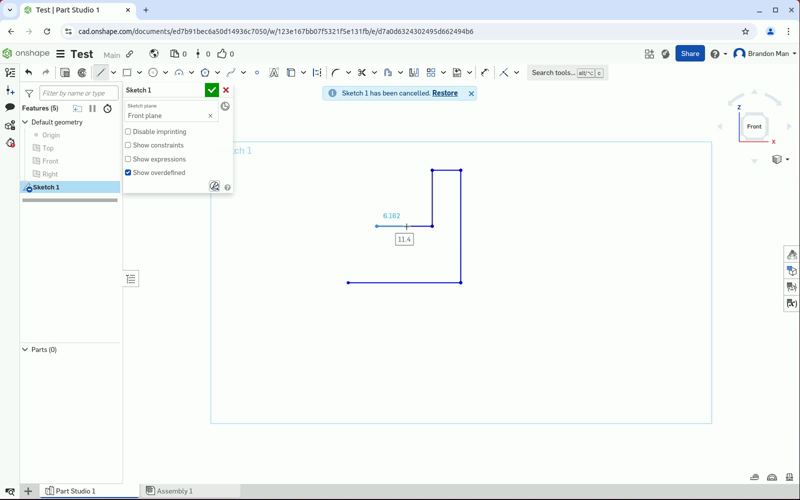
mouse_move(376, 170)
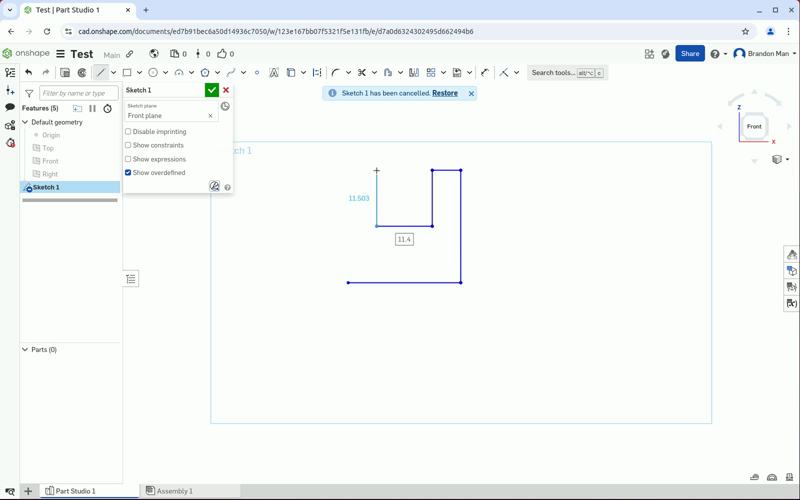
click(376, 170)
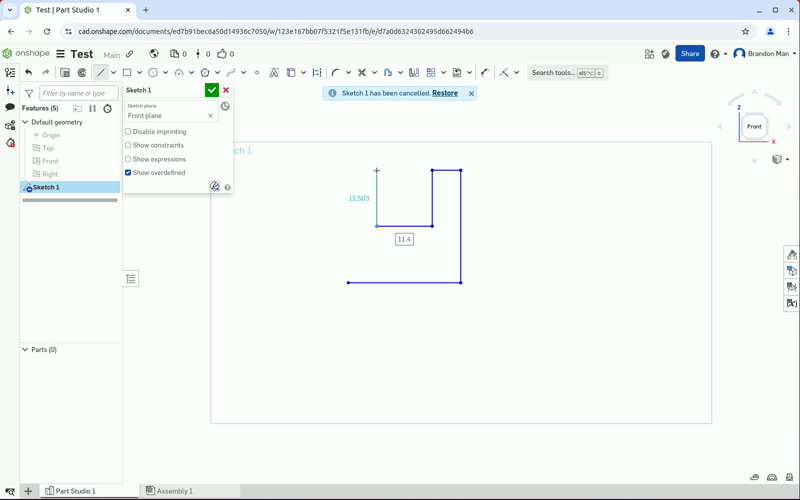
key_up(shift)
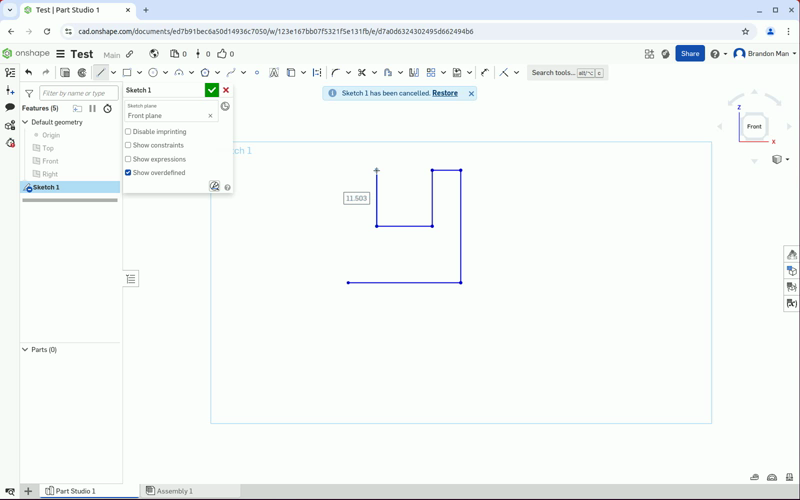
key_down(shift)
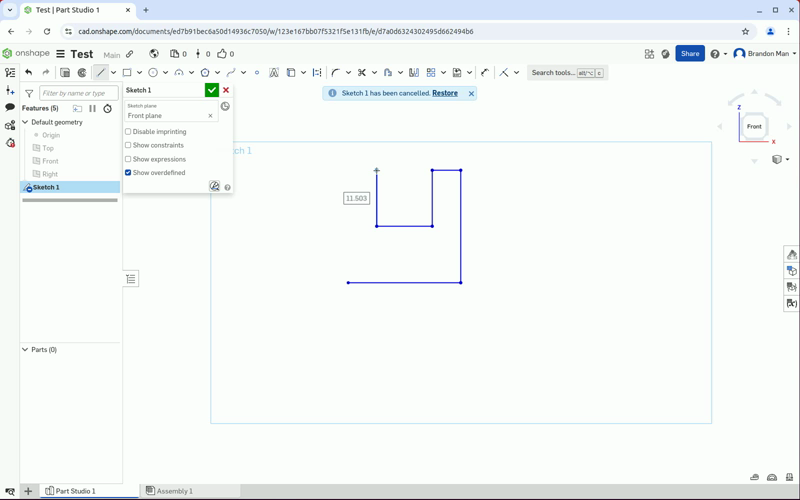
mouse_move(406, 170)
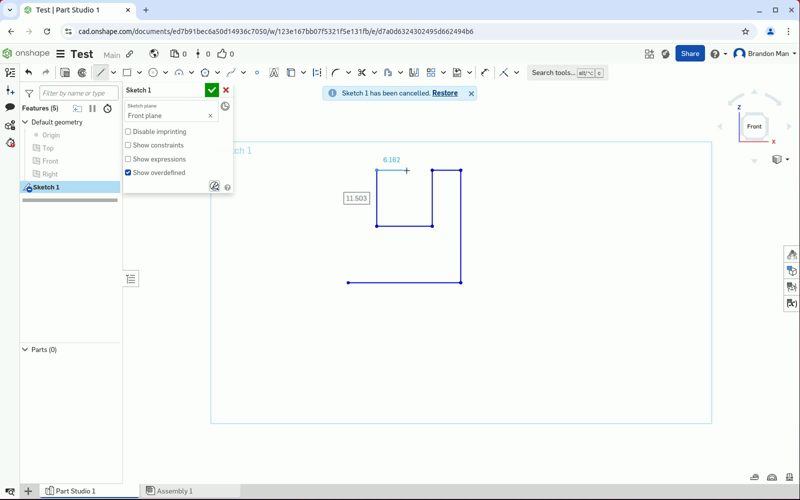
mouse_move(348, 170)
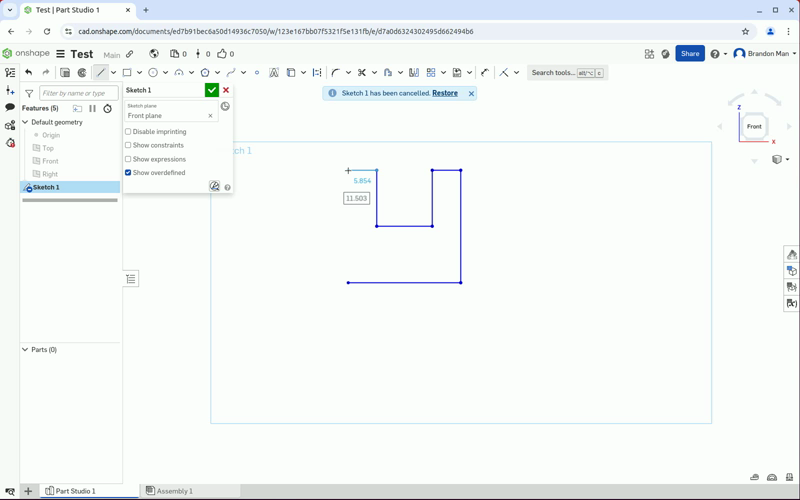
click(348, 170)
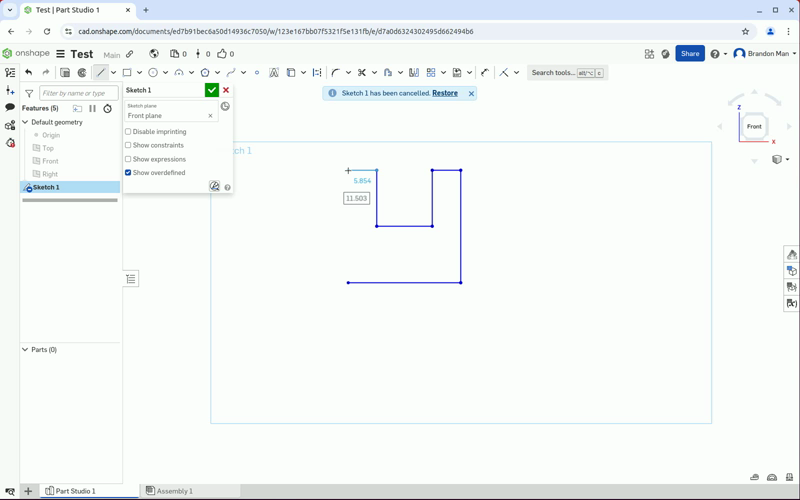
key_up(shift)
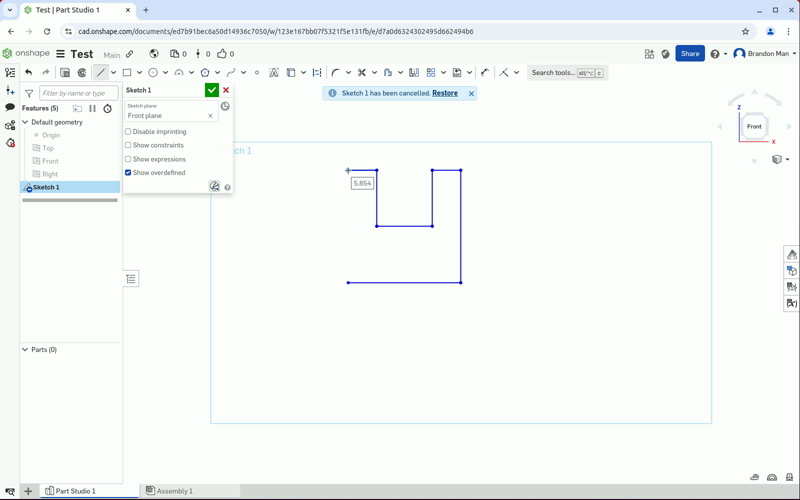
key_down(shift)
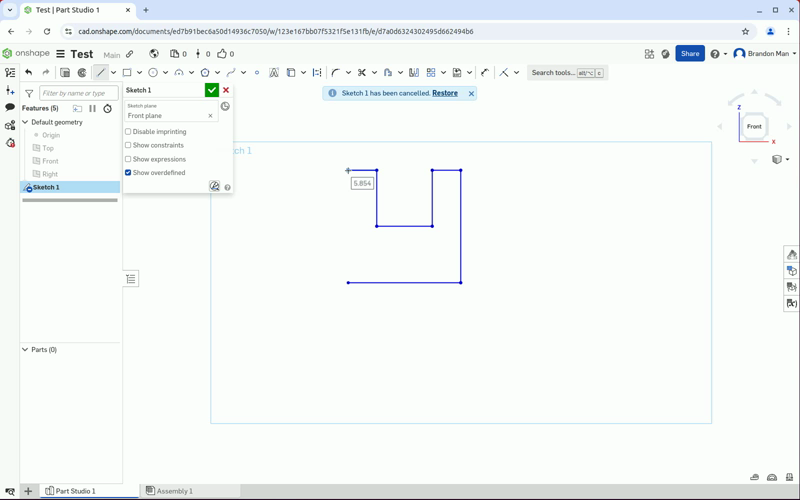
mouse_move(348, 282)
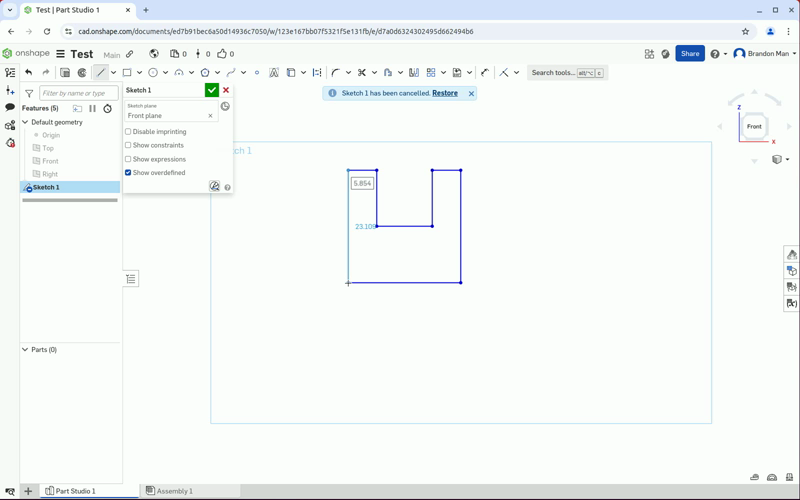
key_up(shift)
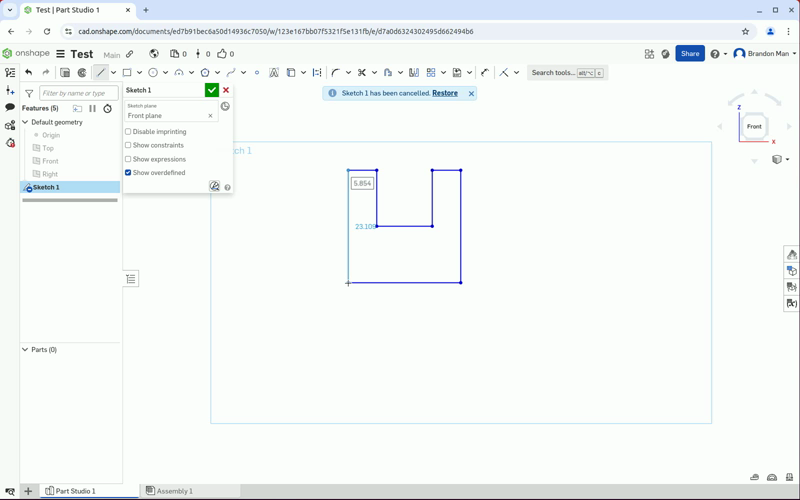
click(348, 282)
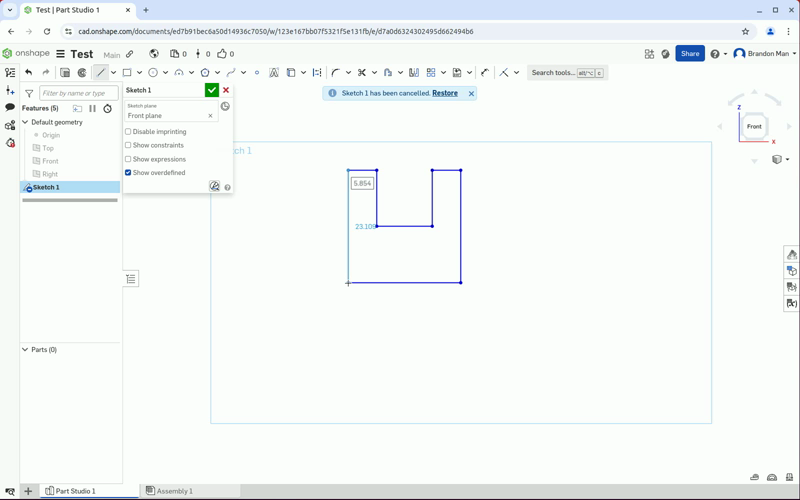
key(esc)
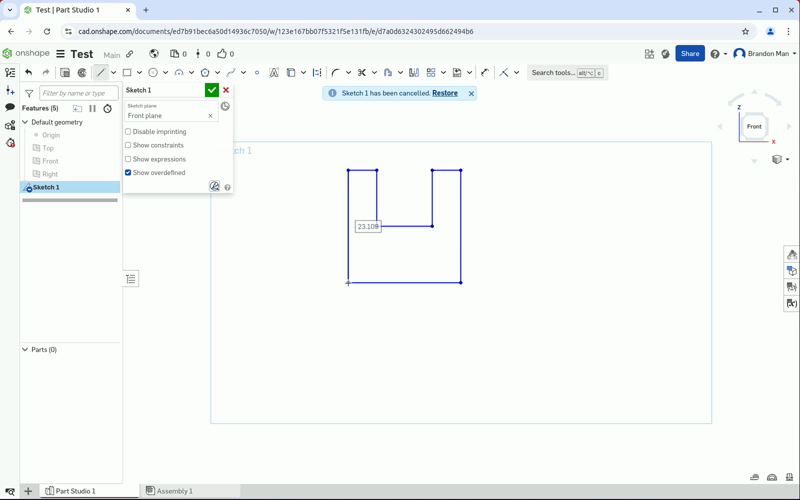
mouse_move(395, 243)
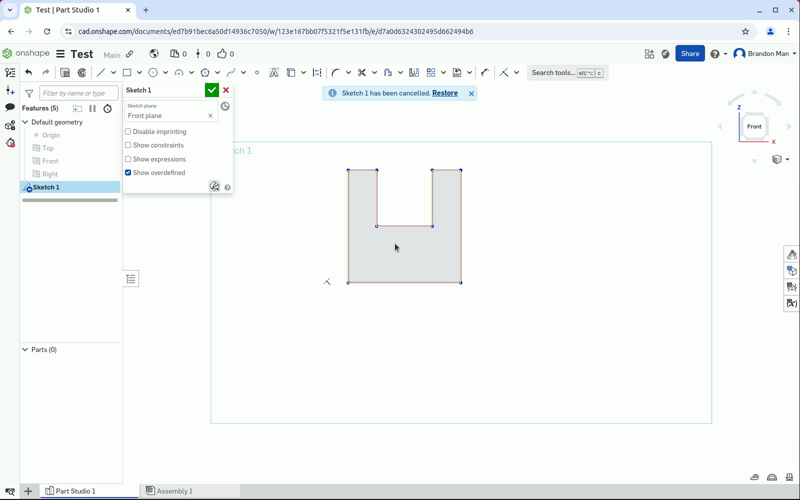
click(395, 243)
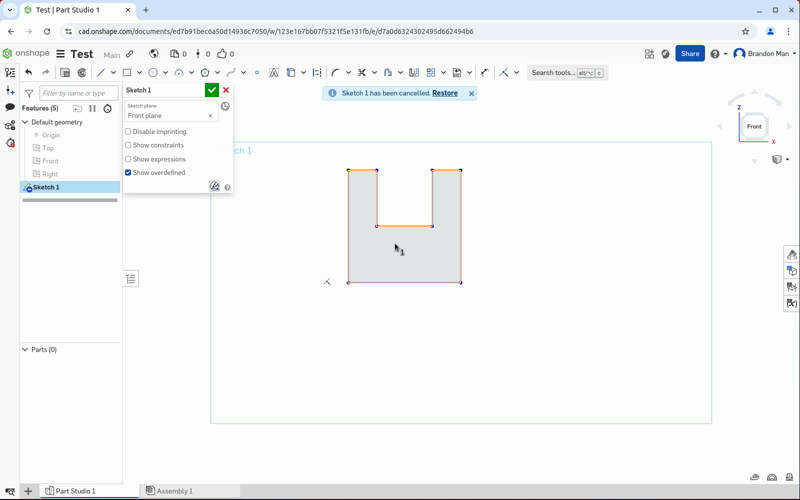
mouse_move(73, 352)
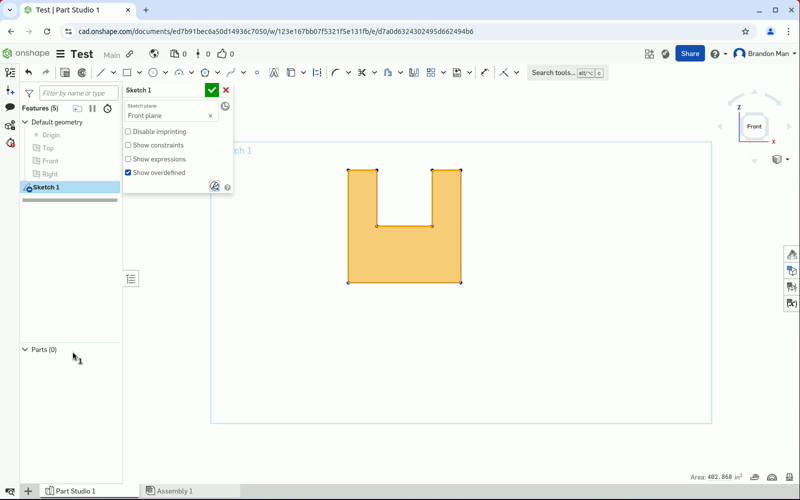
key(shift+y)
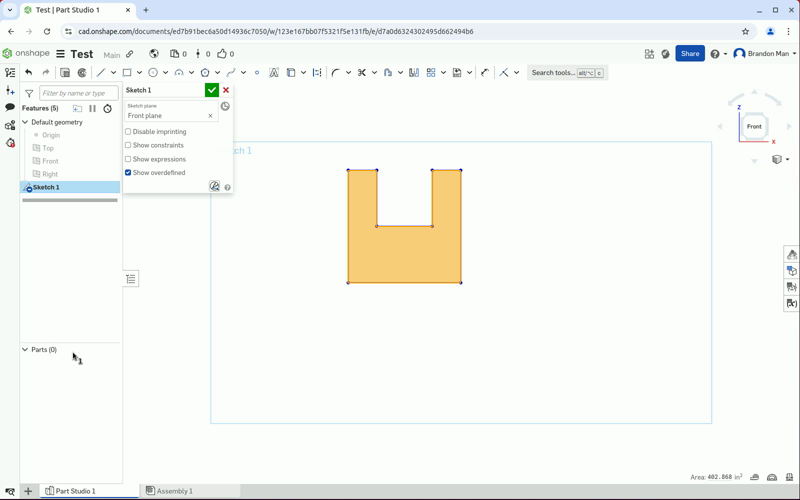
key(shift+e)
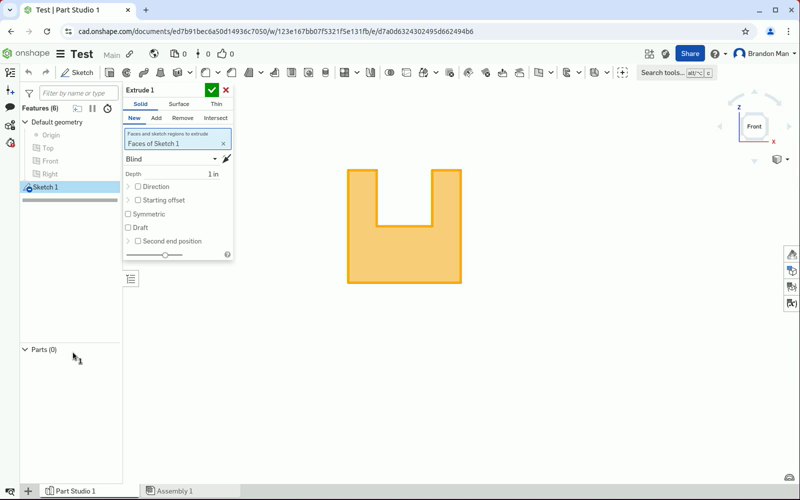
mouse_move(143, 106)
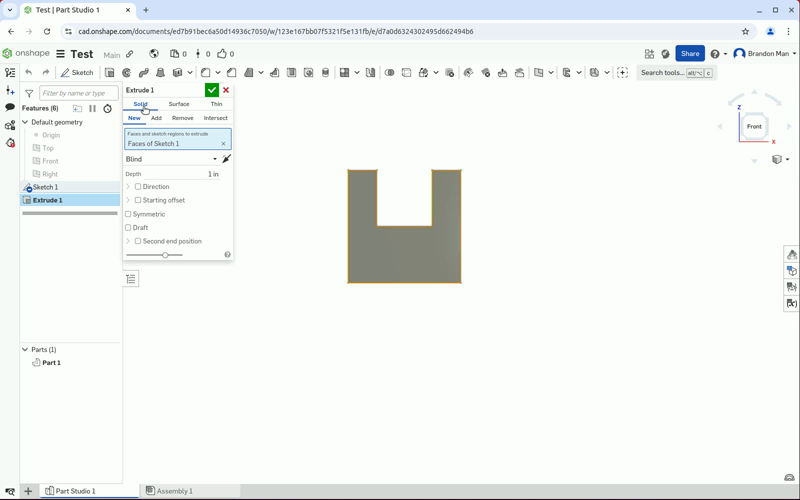
click(143, 106)
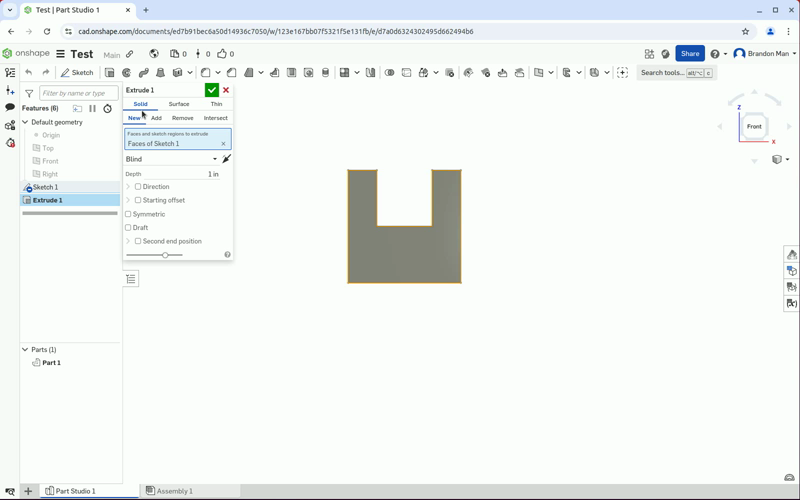
mouse_move(137, 120)
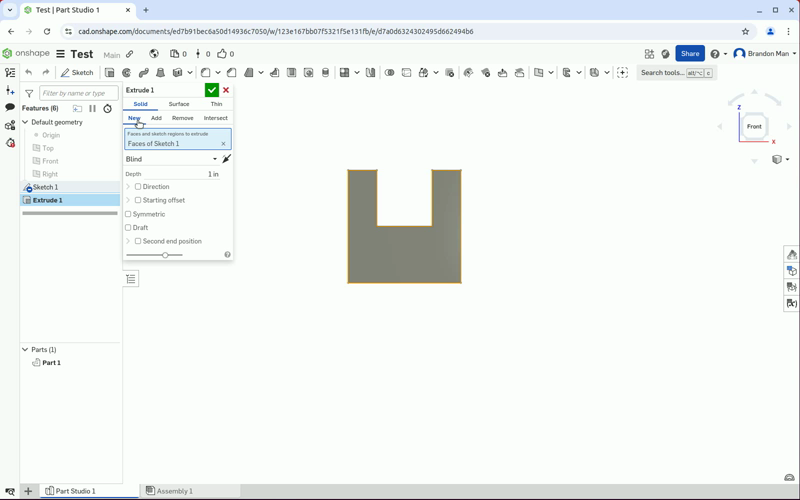
click(137, 120)
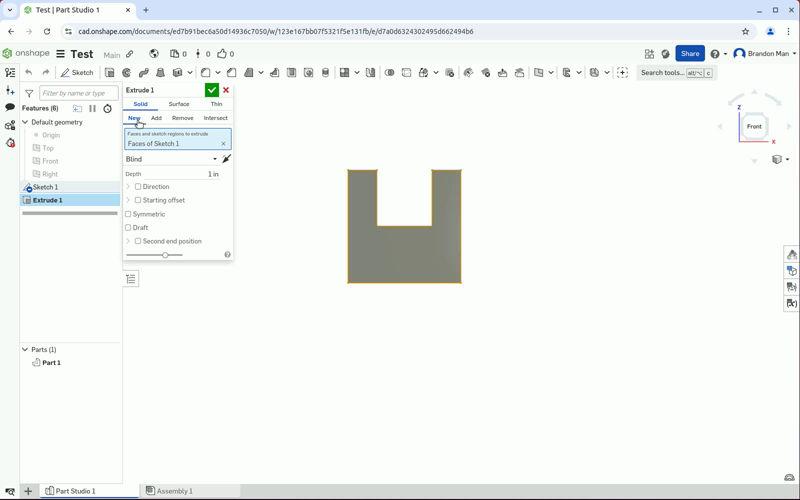
key(tab, 4)
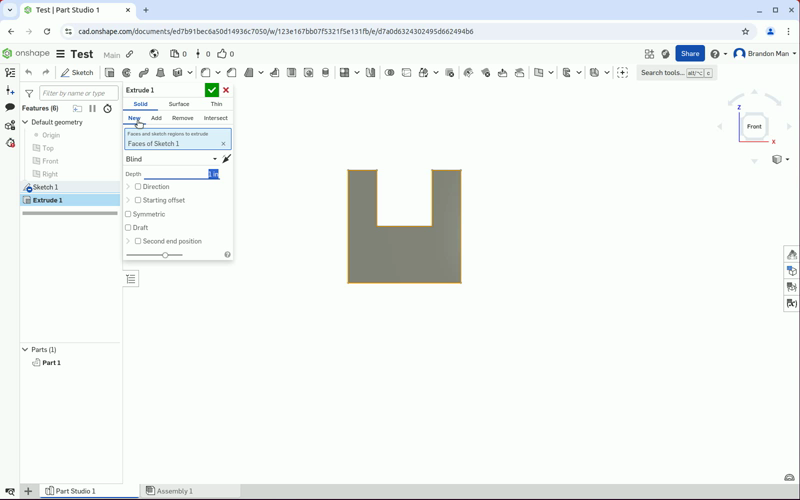
text(5.777)
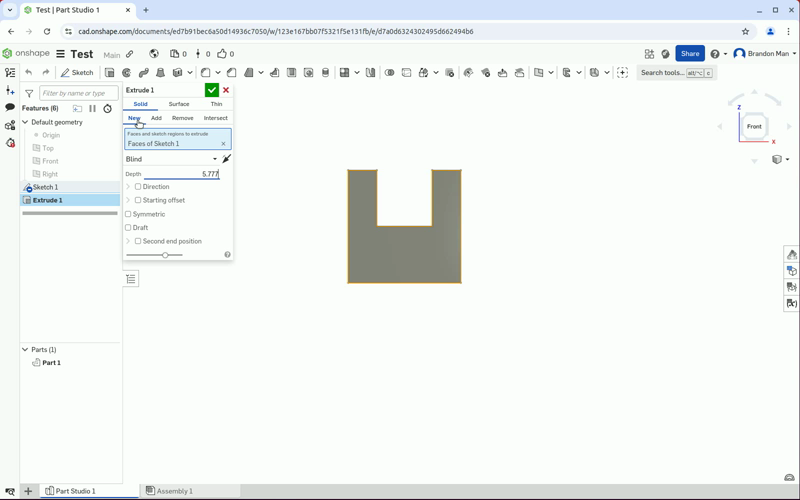
key(enter)
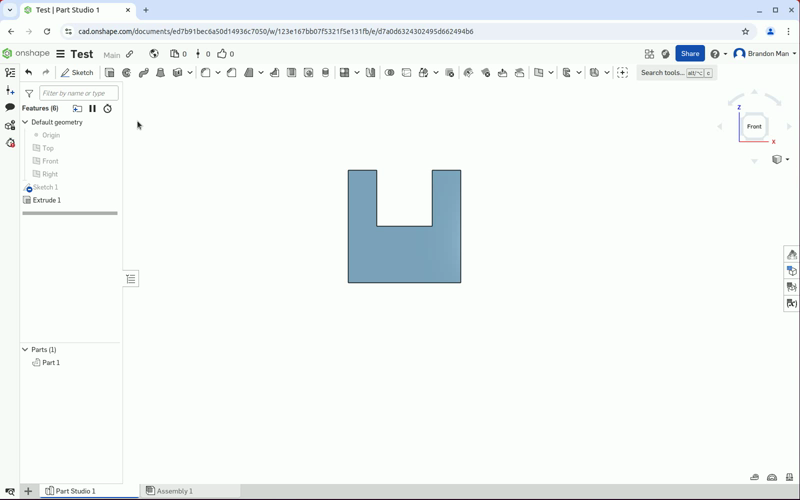
key(shift+h)
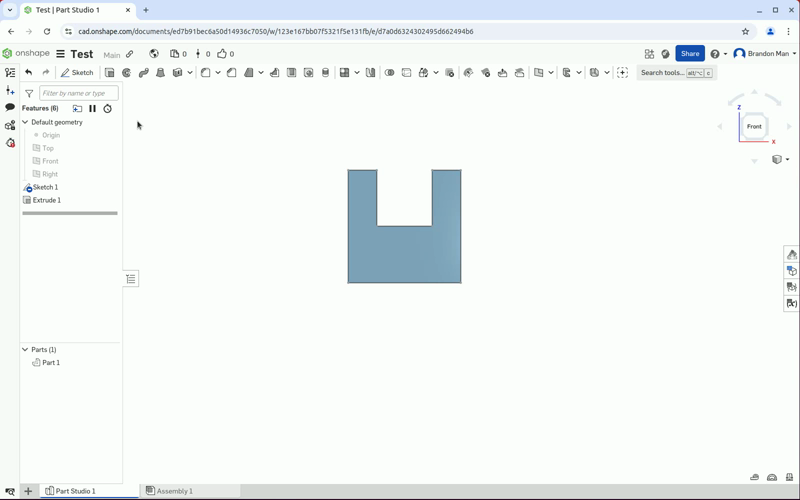
key(shift+h)
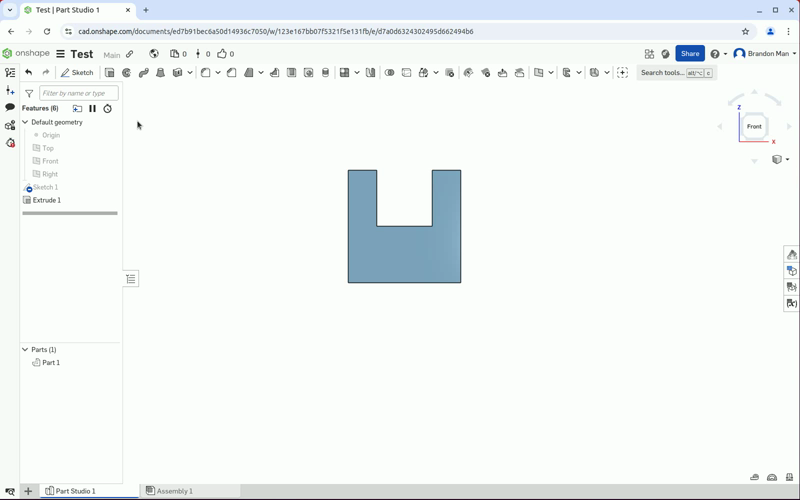
mouse_move(73, 189)
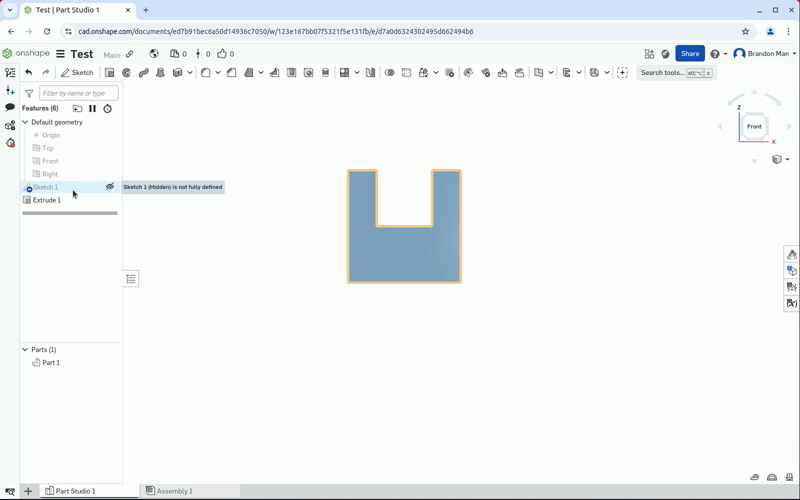
click(73, 189)
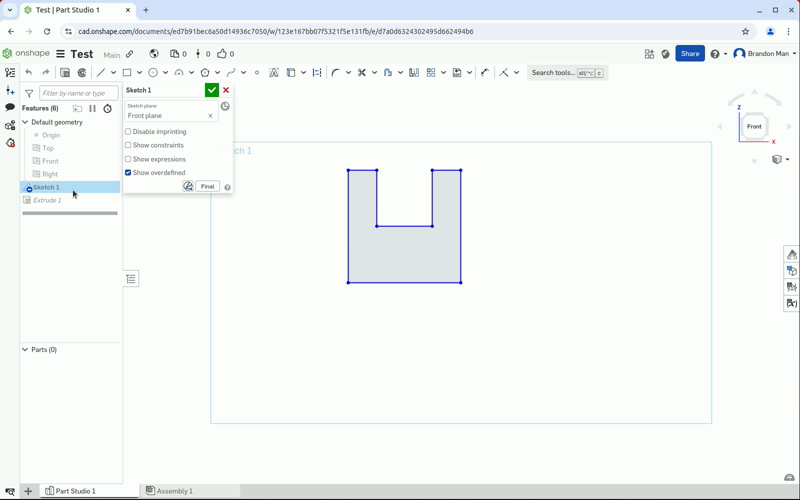
mouse_move(229, 92)
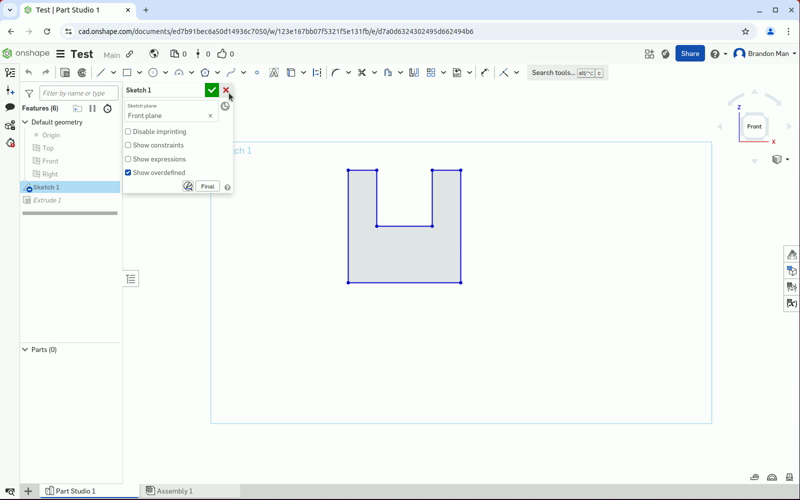
click(229, 92)
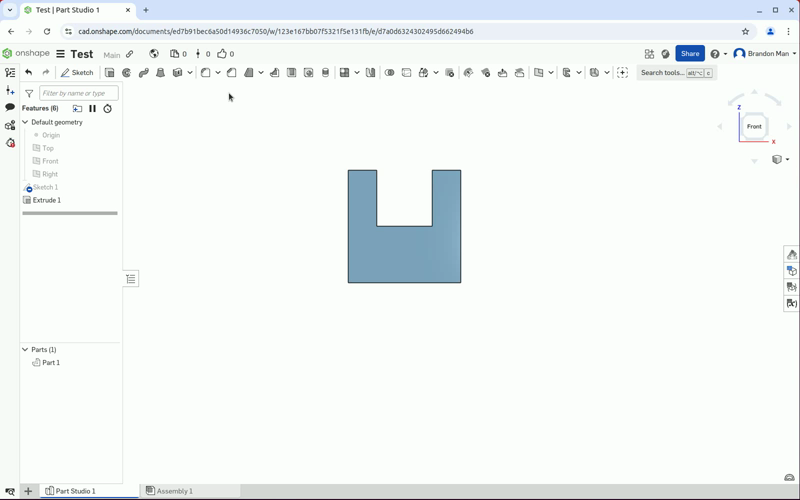
mouse_move(73, 352)
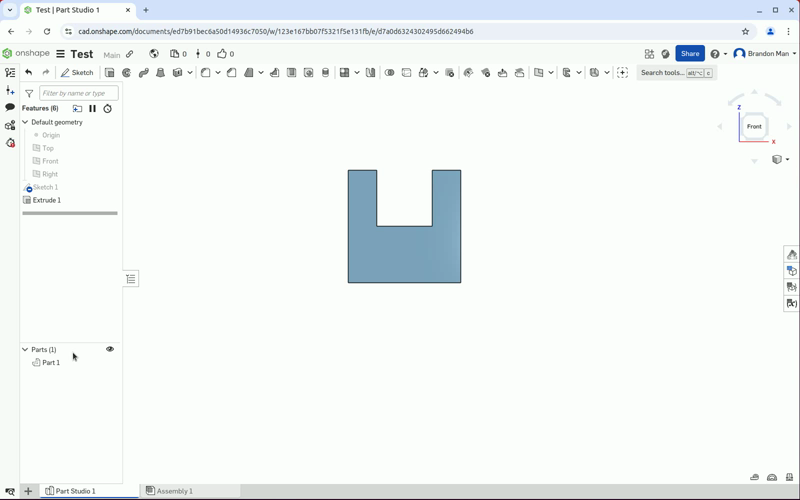
key(y)
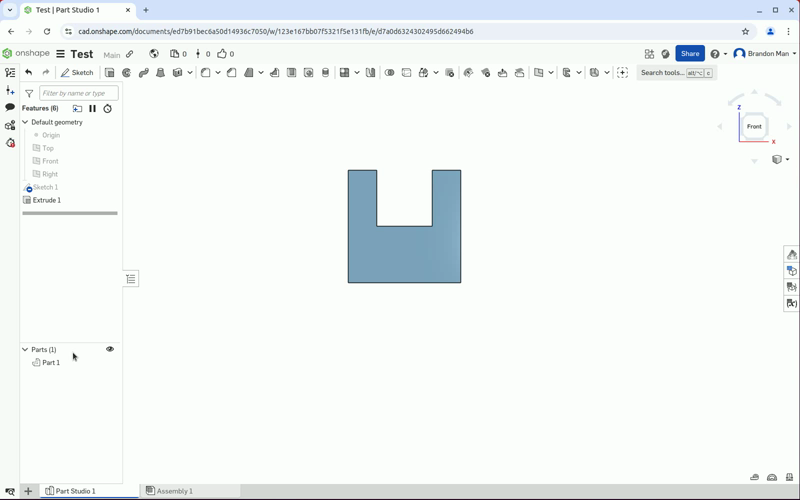
key(shift+p)
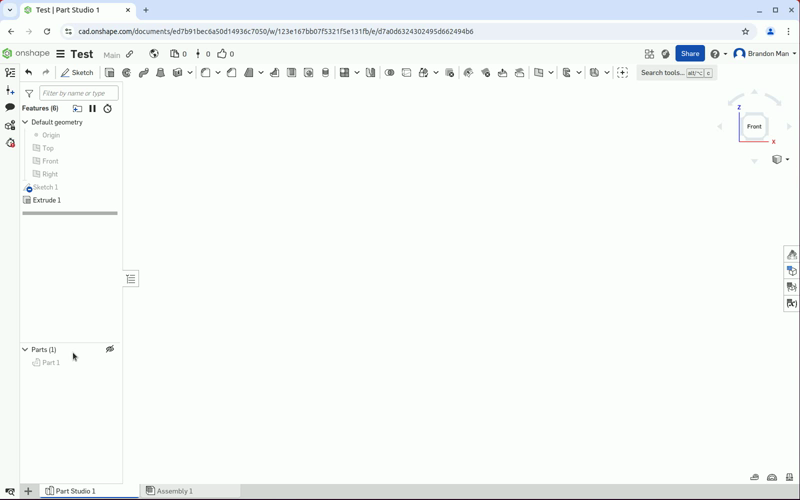
key(space)
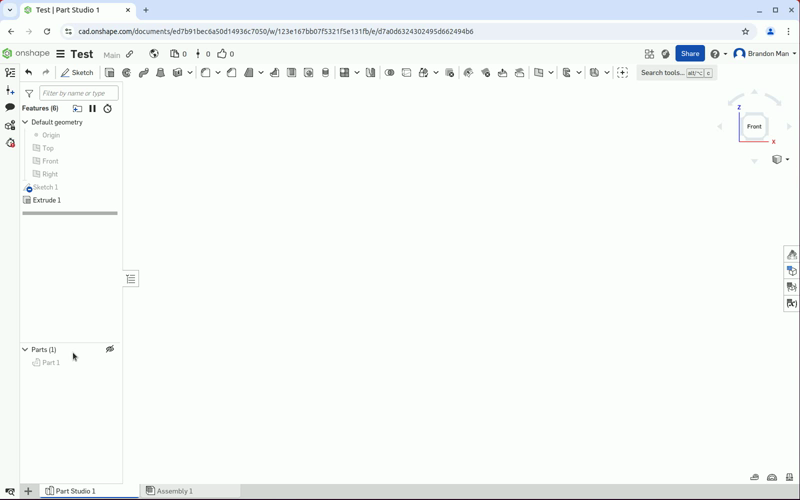
key_down(shift)
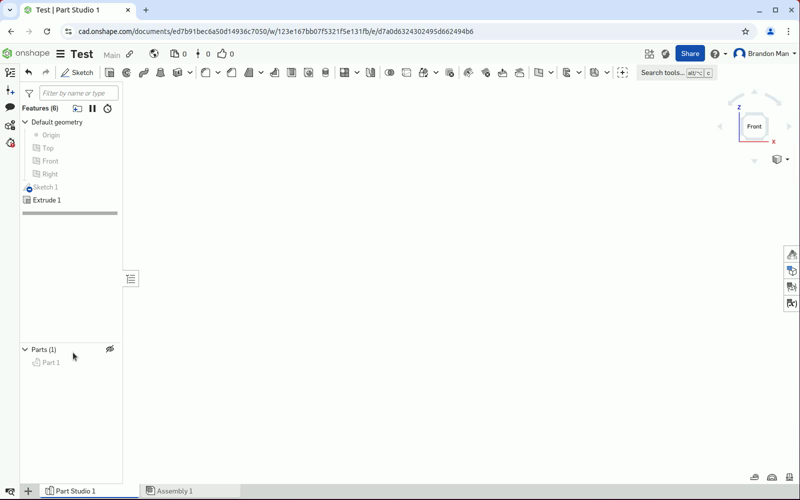
key(left)
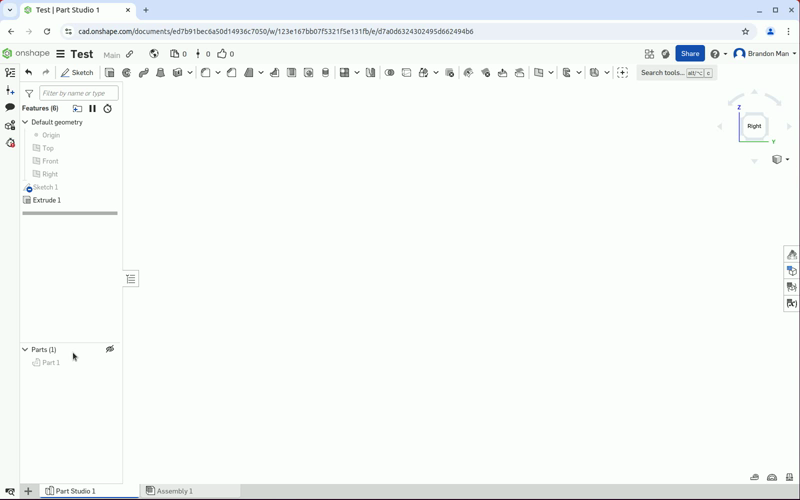
key_up(shift)
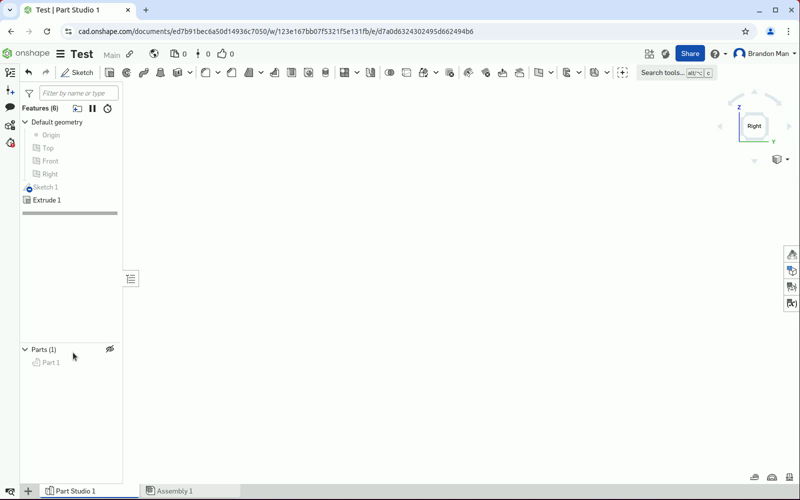
mouse_move(73, 352)
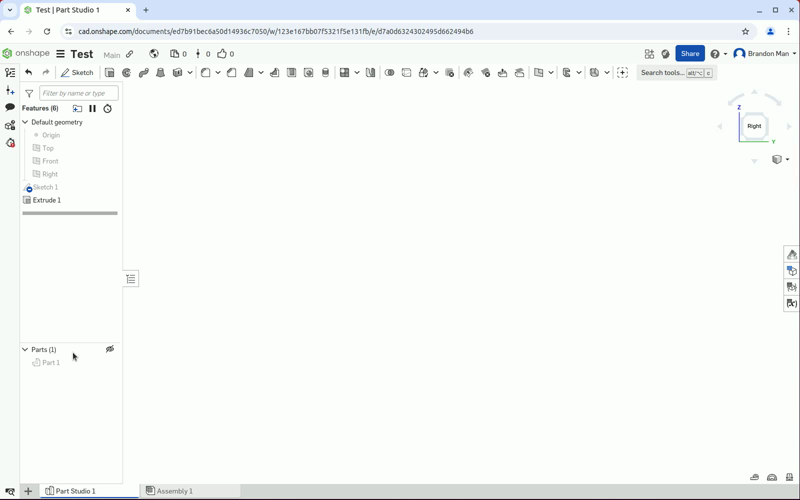
key(shift+y)
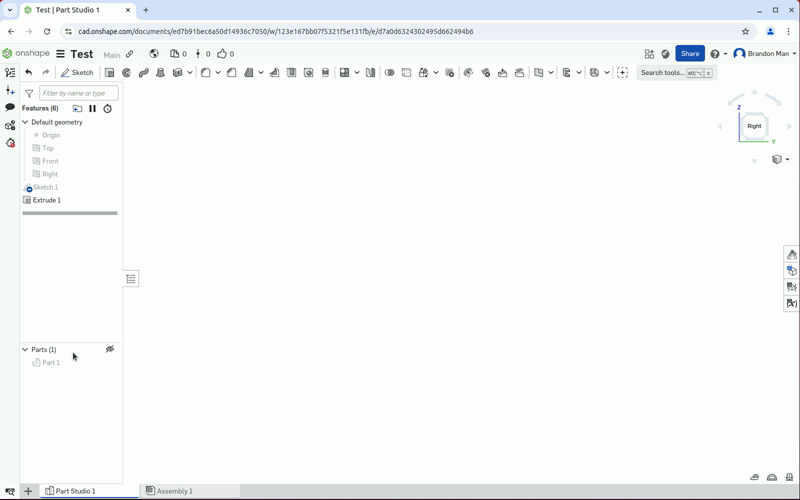
key(shift+s)
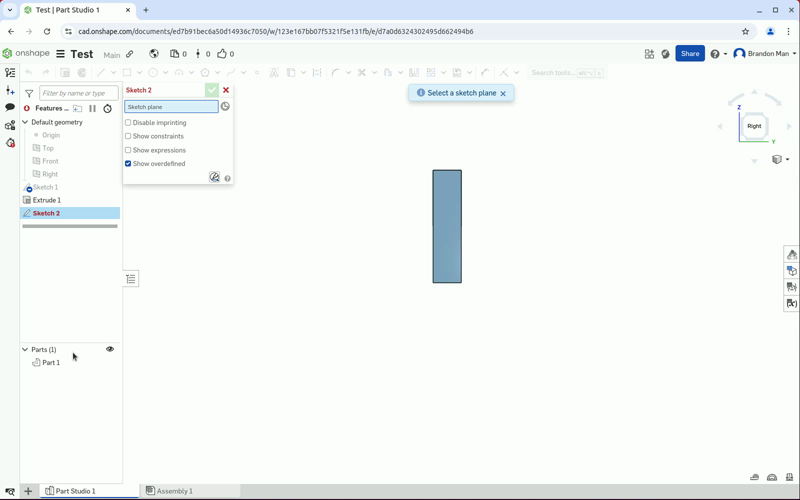
mouse_move(73, 176)
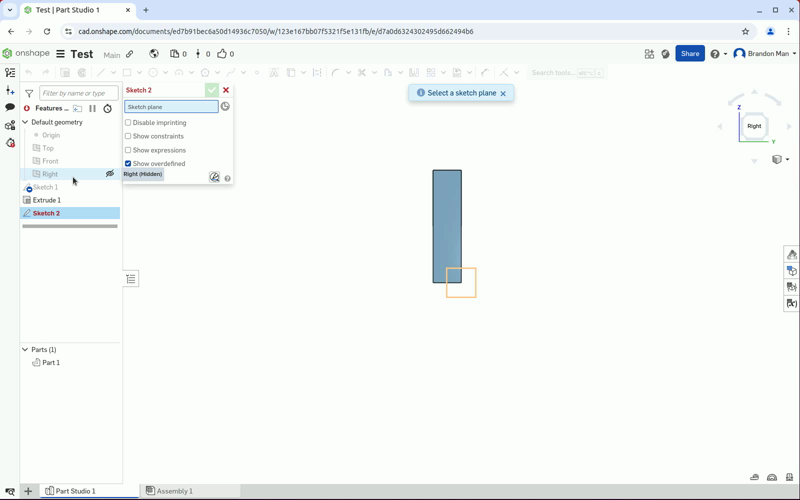
click(73, 176)
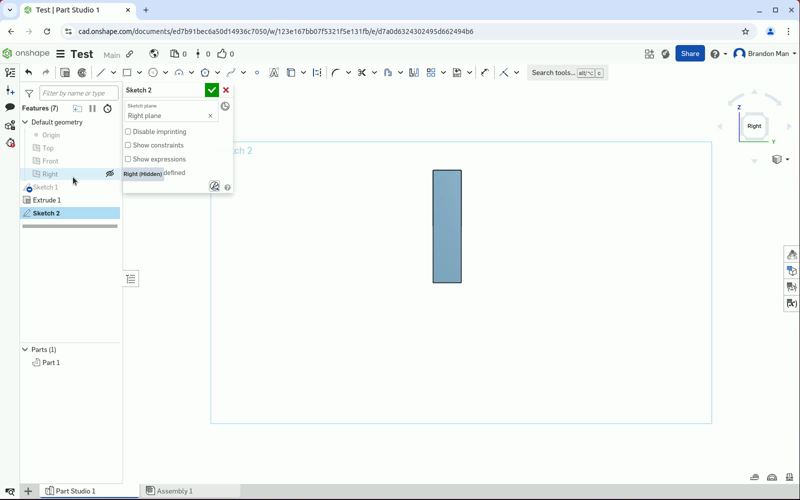
mouse_move(73, 352)
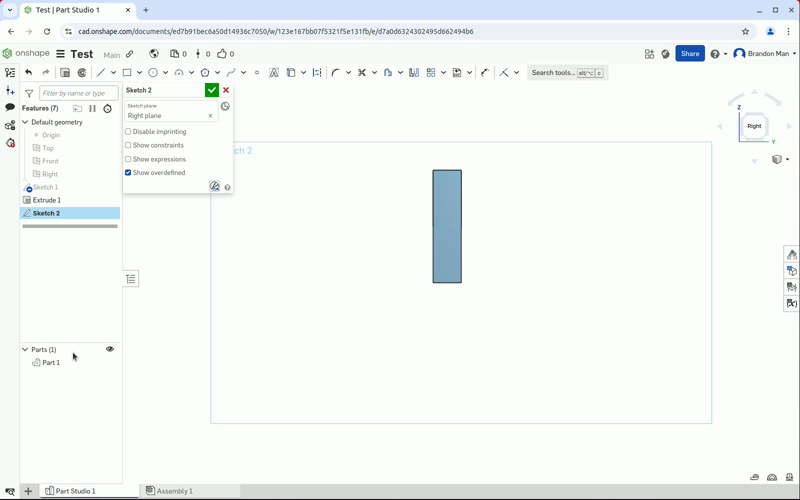
key(y)
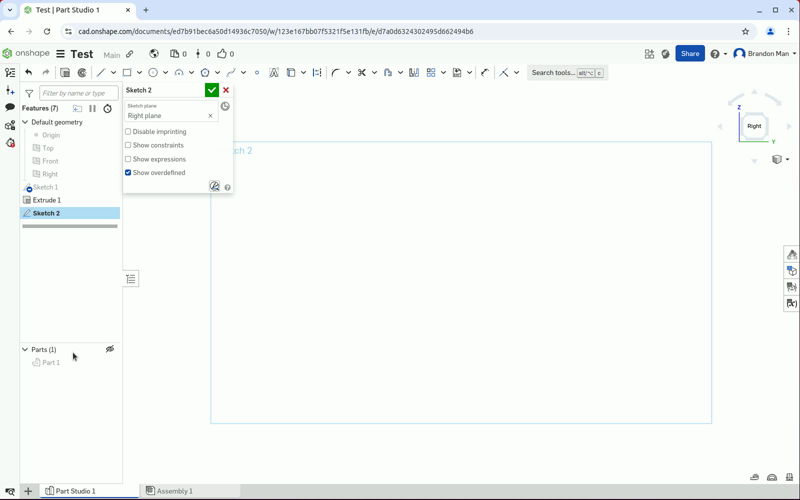
key(l)
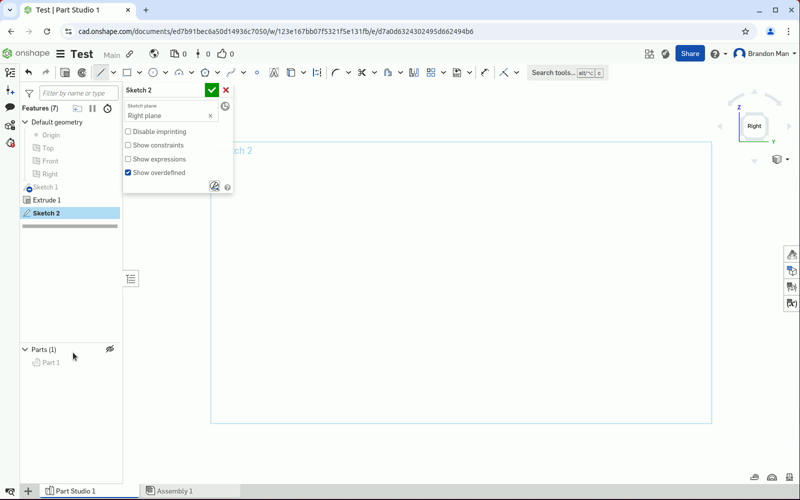
key_down(shift)
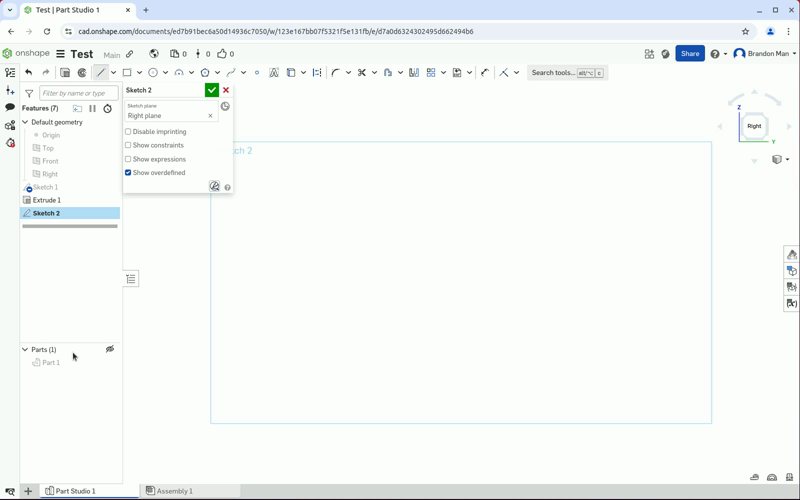
mouse_move(376, 282)
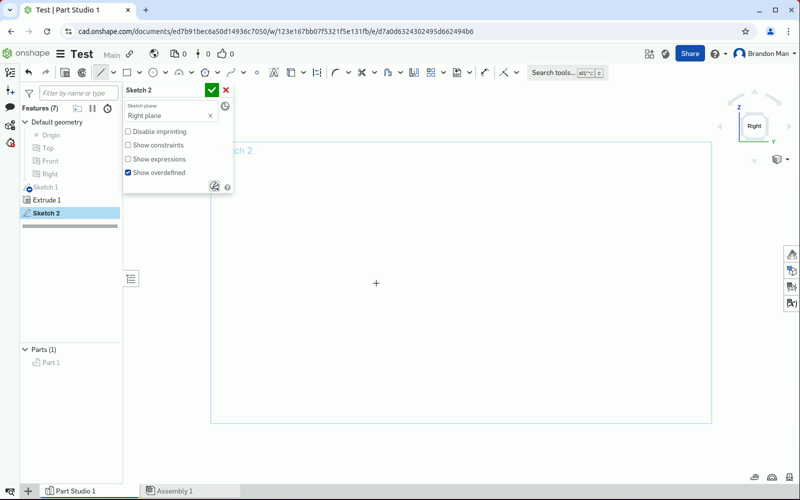
click(376, 282)
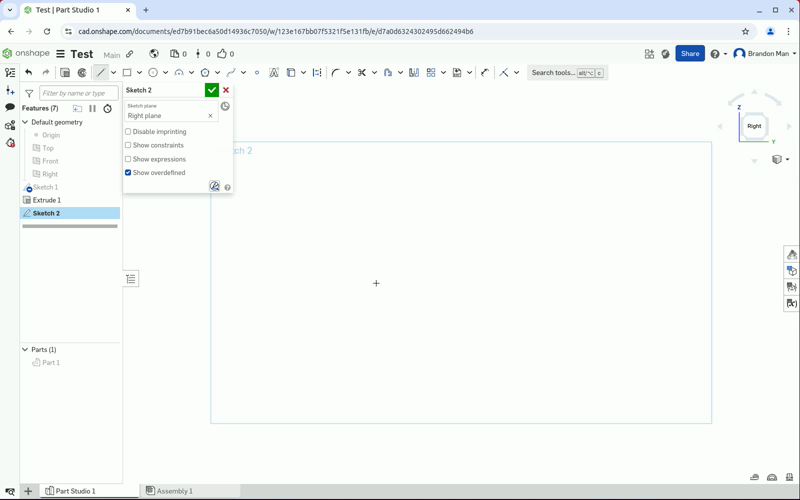
key_up(shift)
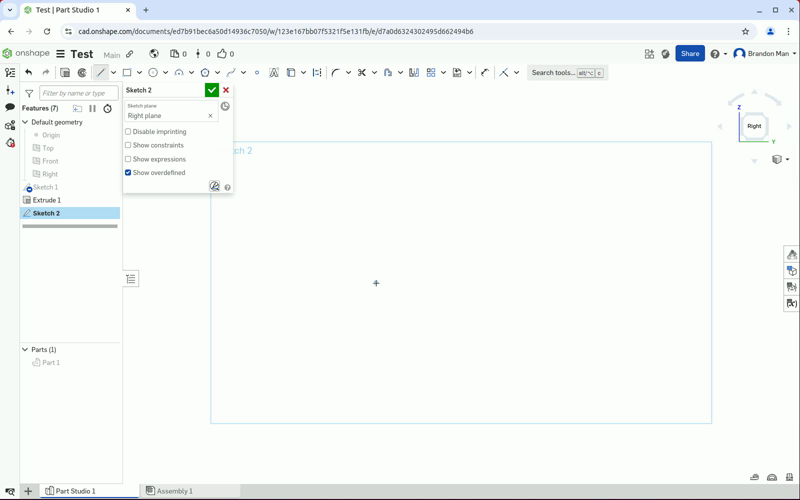
key_down(shift)
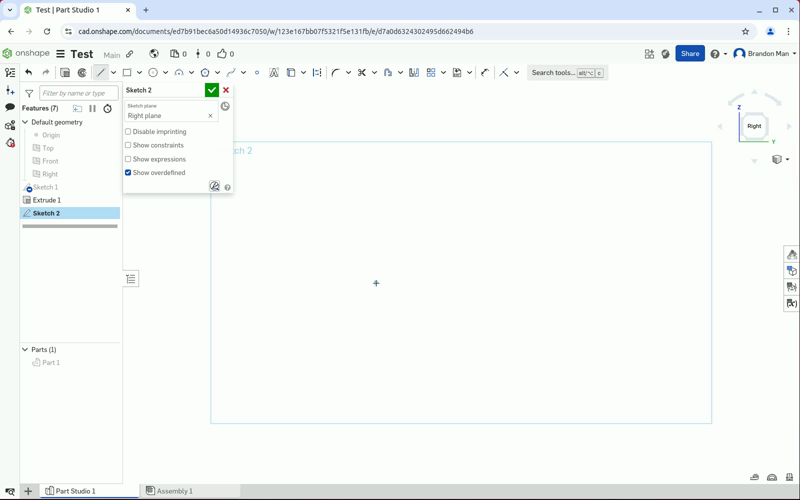
mouse_move(461, 282)
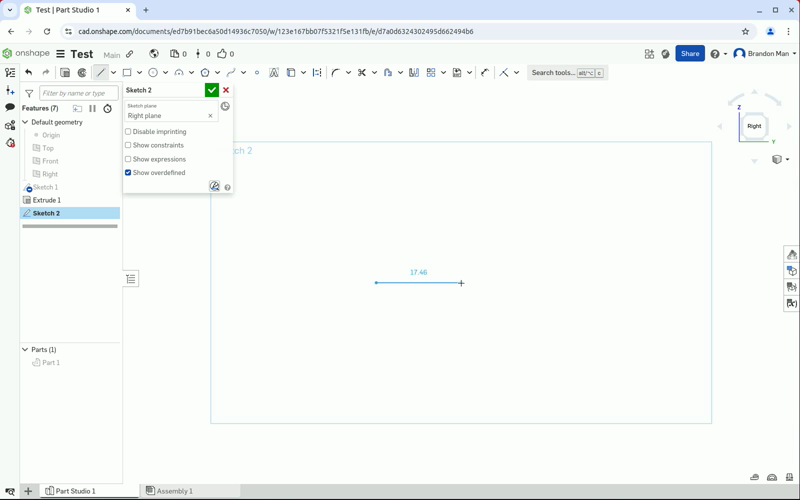
click(461, 282)
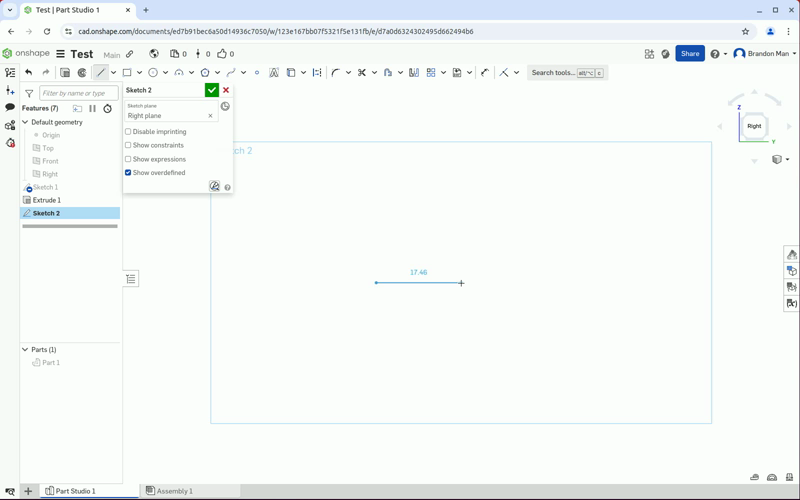
key_up(shift)
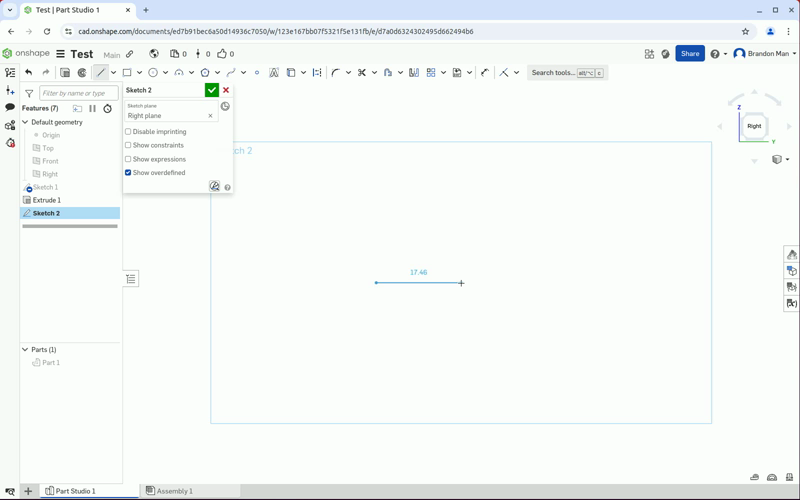
key_down(shift)
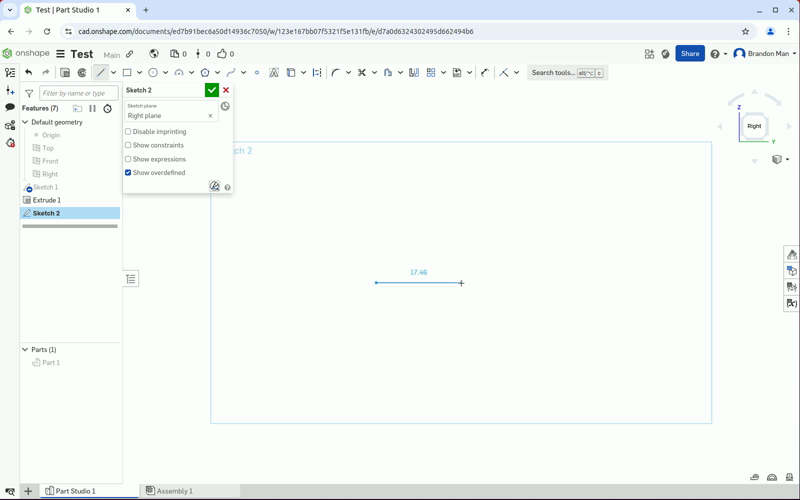
mouse_move(491, 282)
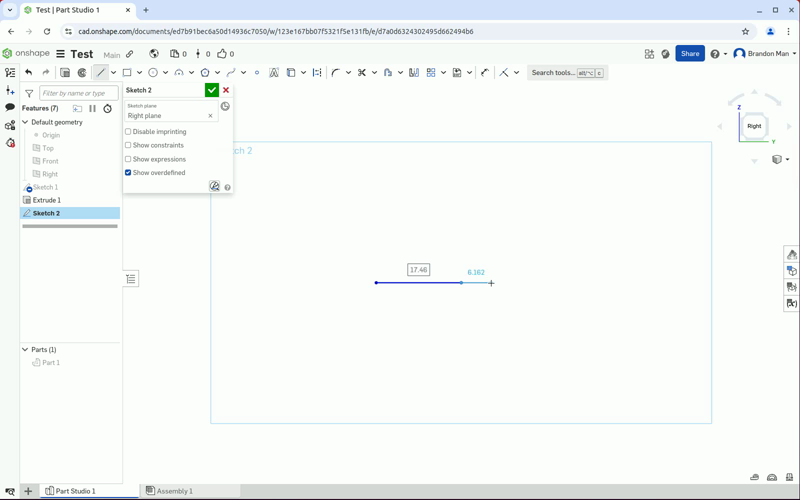
mouse_move(461, 254)
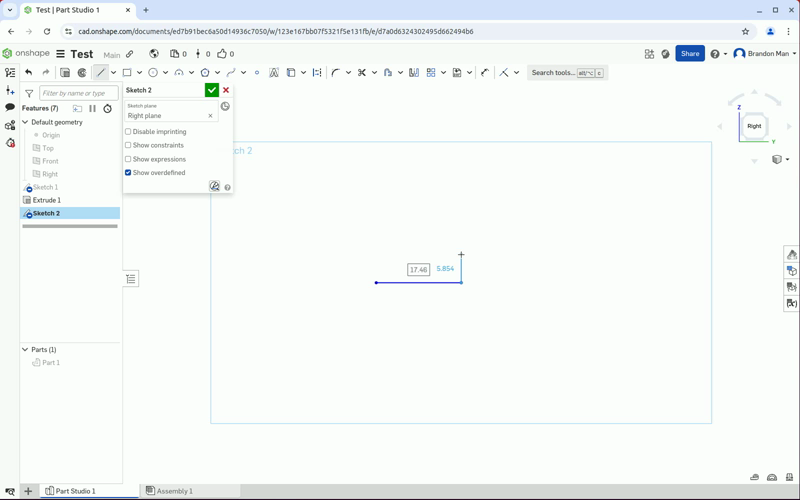
click(461, 254)
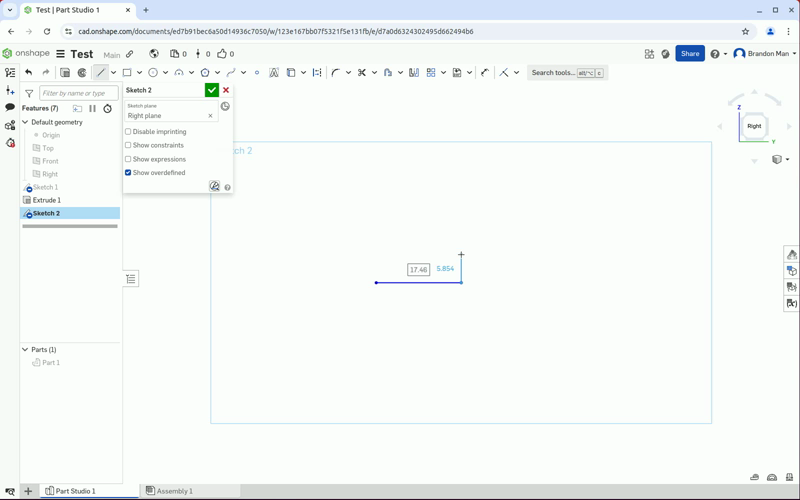
key_up(shift)
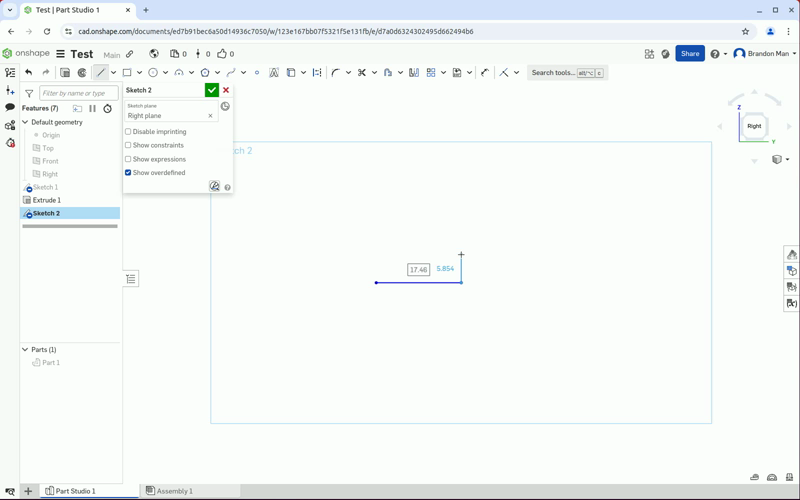
key_down(shift)
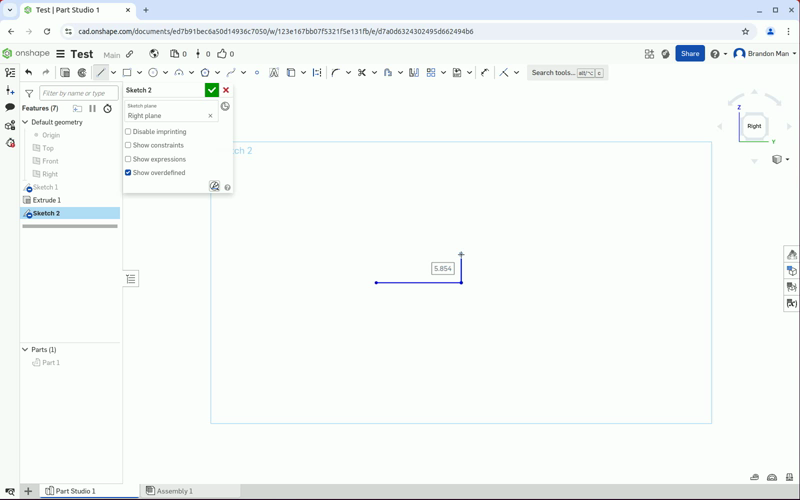
mouse_move(376, 254)
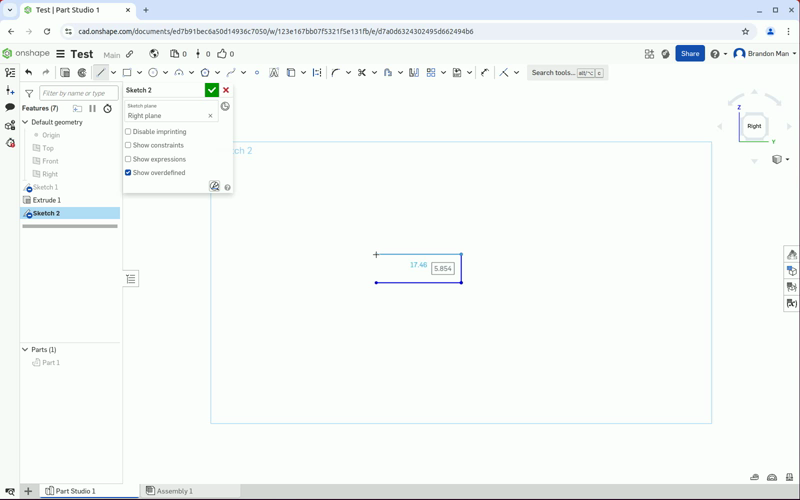
click(376, 254)
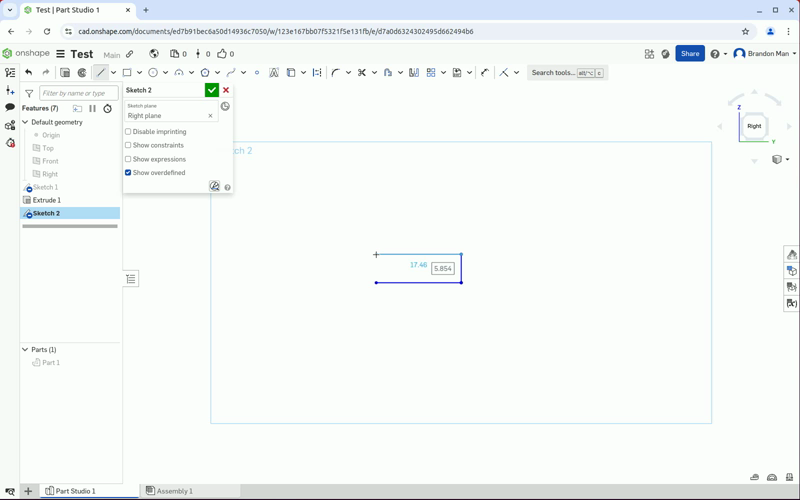
key_up(shift)
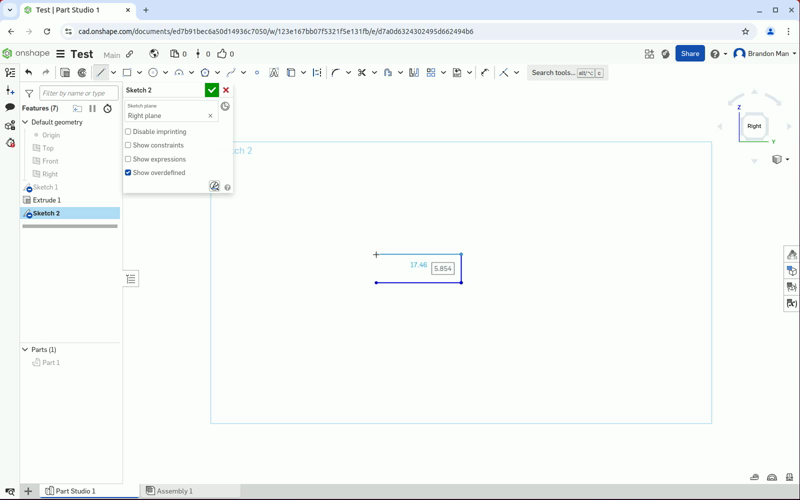
mouse_move(406, 254)
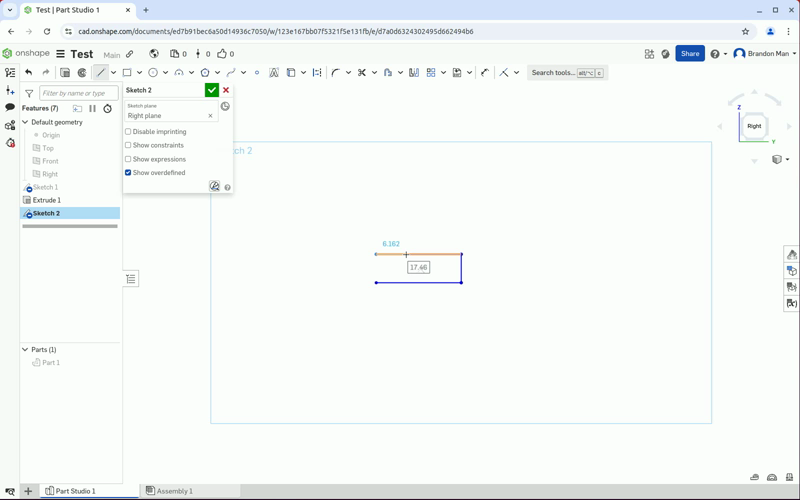
key_down(shift)
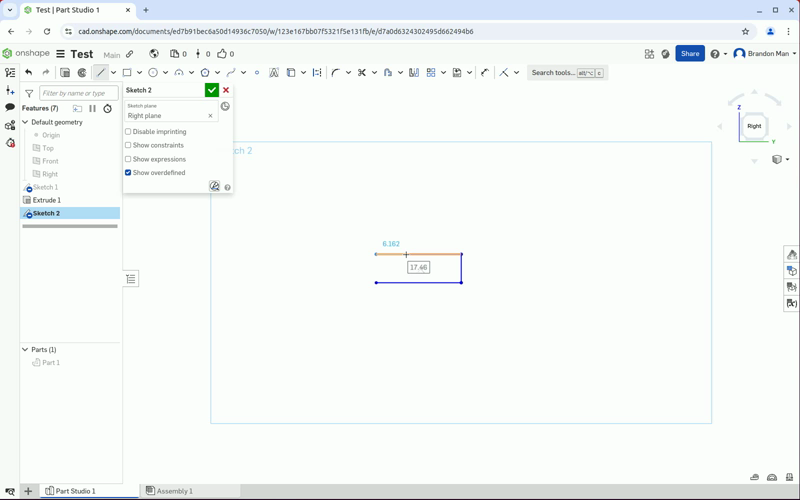
mouse_move(376, 282)
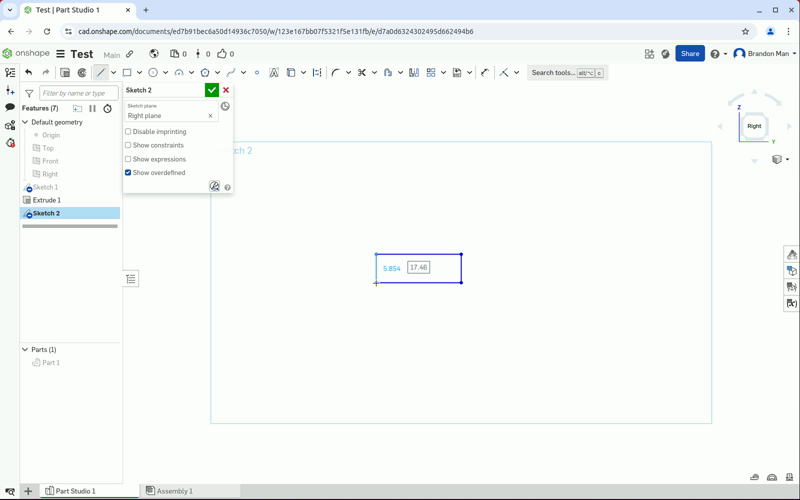
key_up(shift)
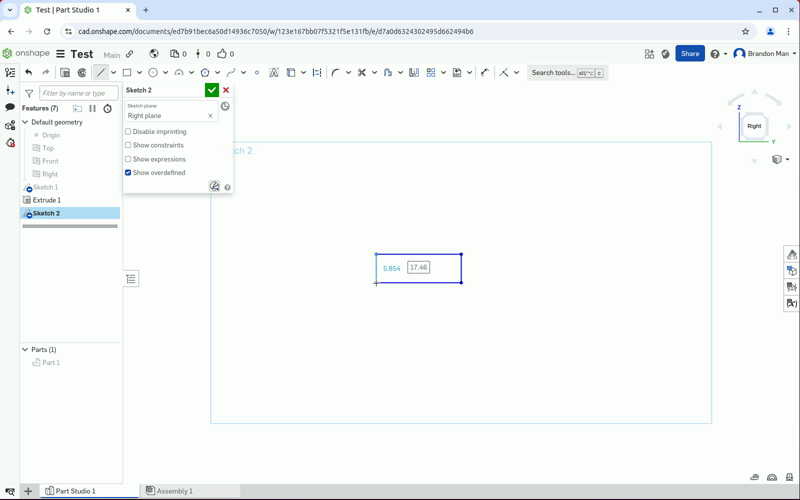
click(376, 282)
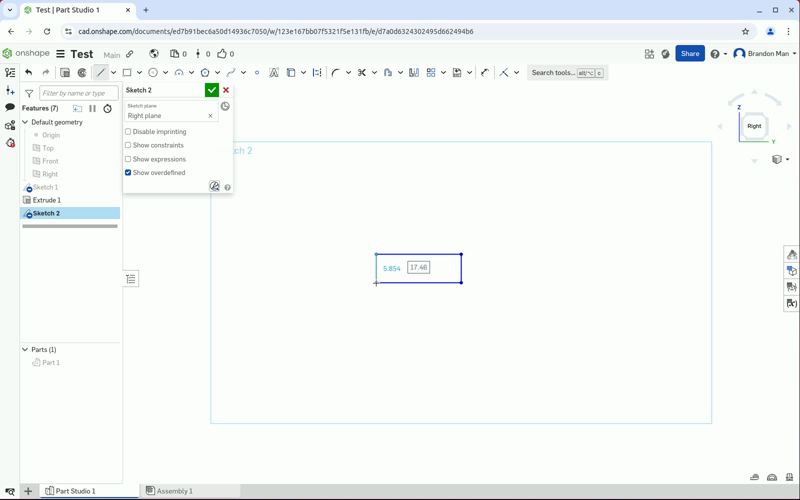
key(esc)
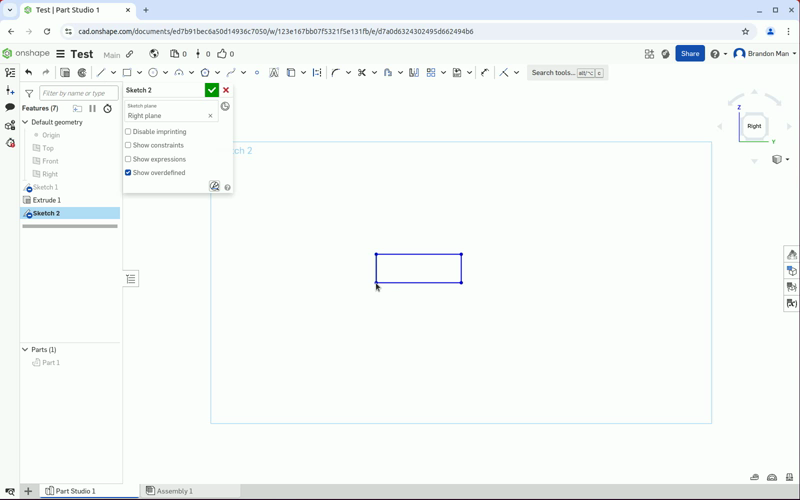
mouse_move(425, 276)
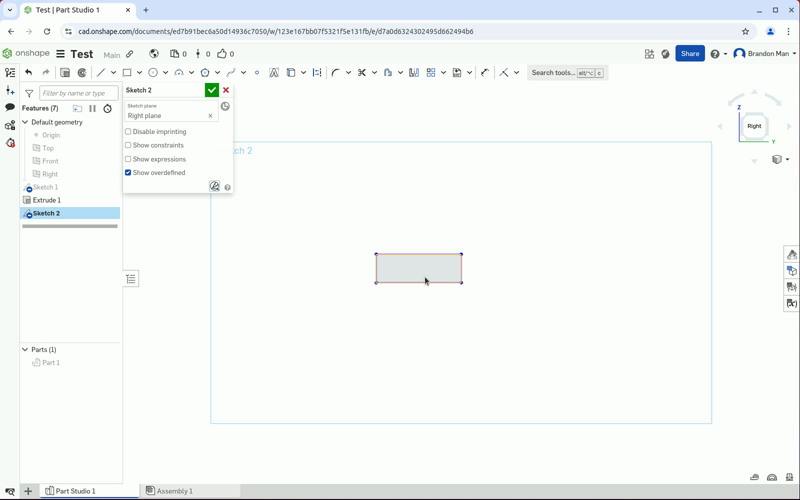
click(425, 276)
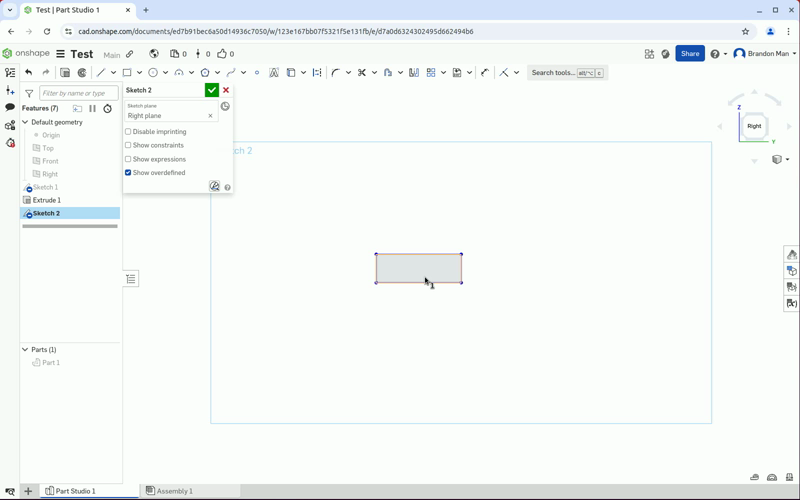
mouse_move(73, 352)
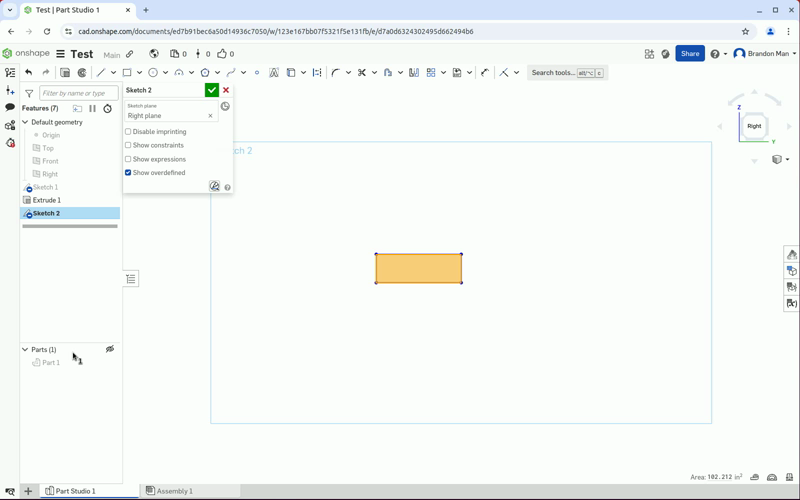
key(shift+y)
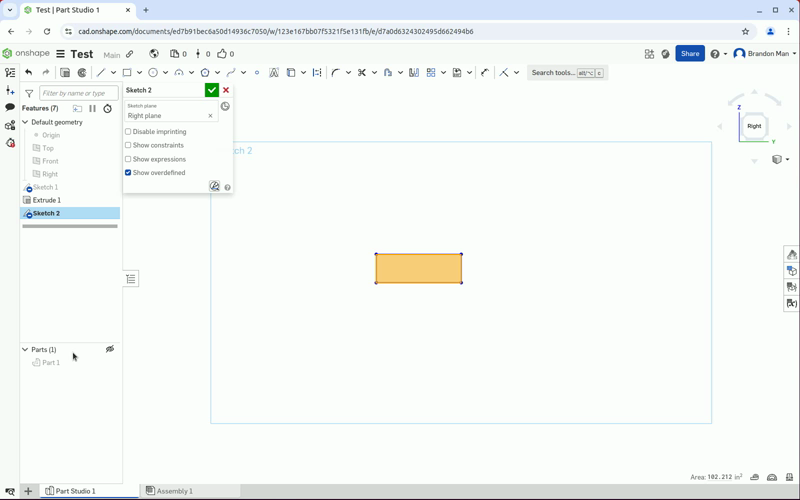
key(shift+e)
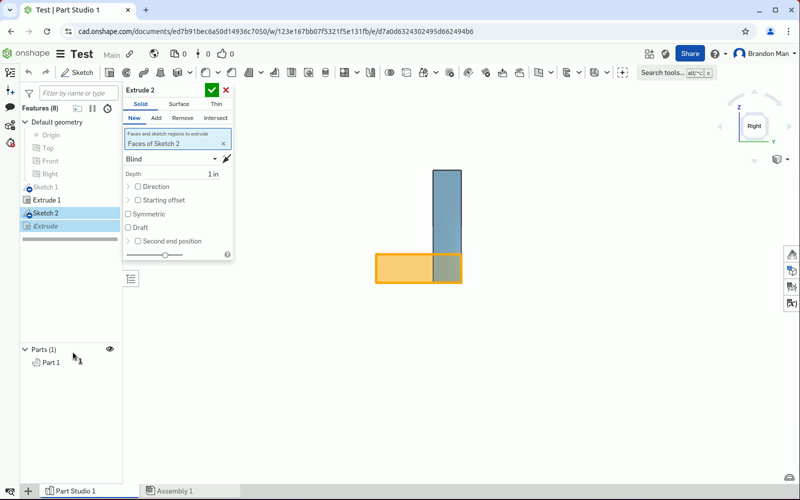
mouse_move(143, 106)
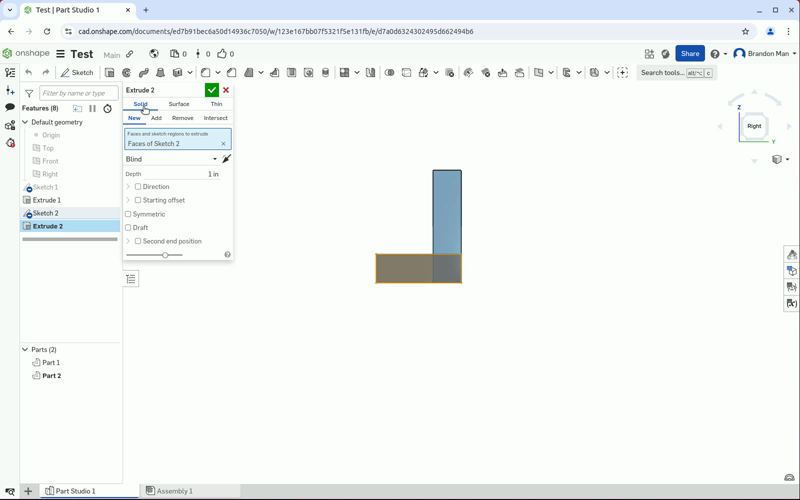
click(143, 106)
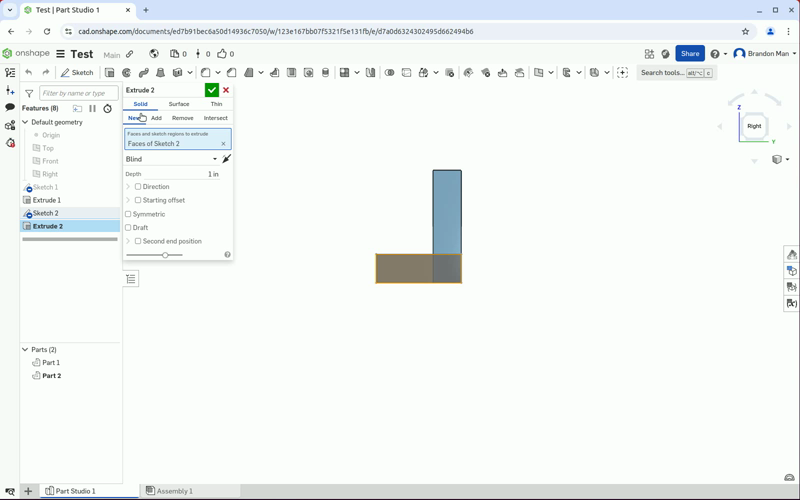
mouse_move(137, 120)
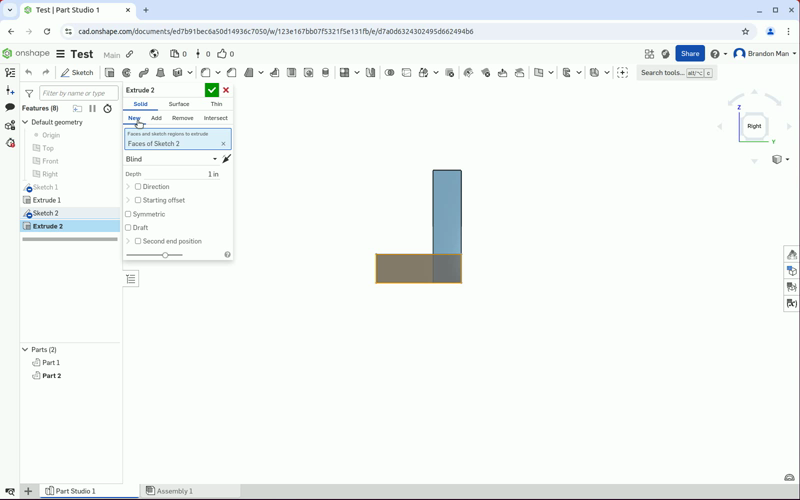
click(137, 120)
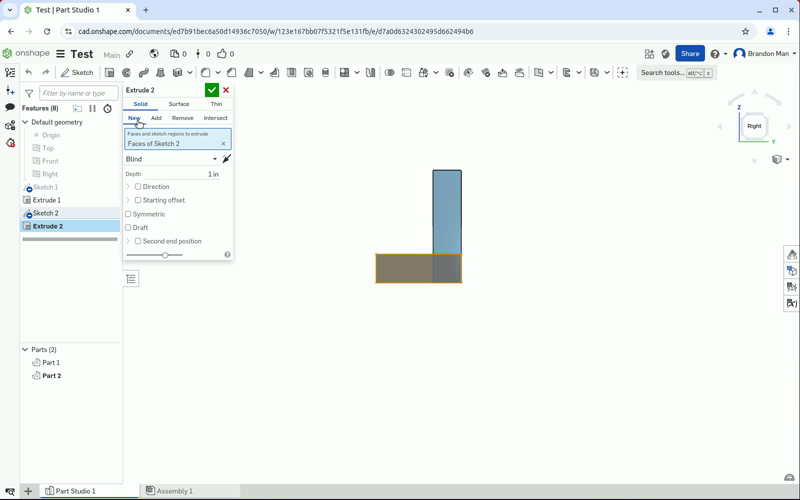
key(tab, 4)
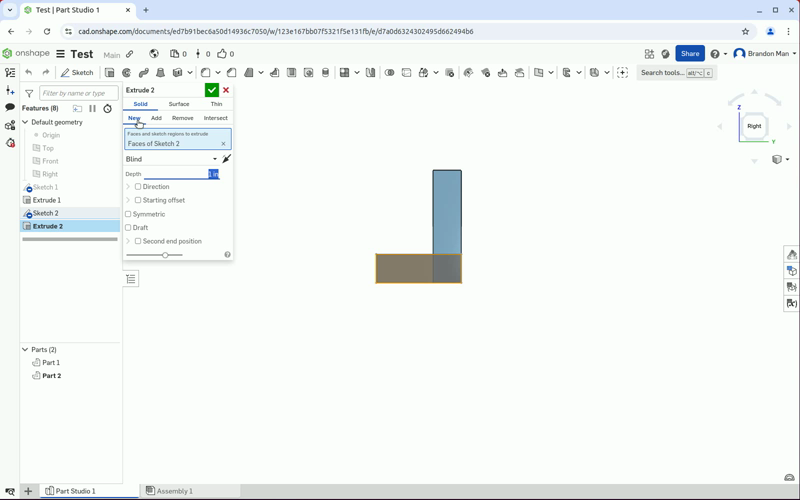
text(-23.108)
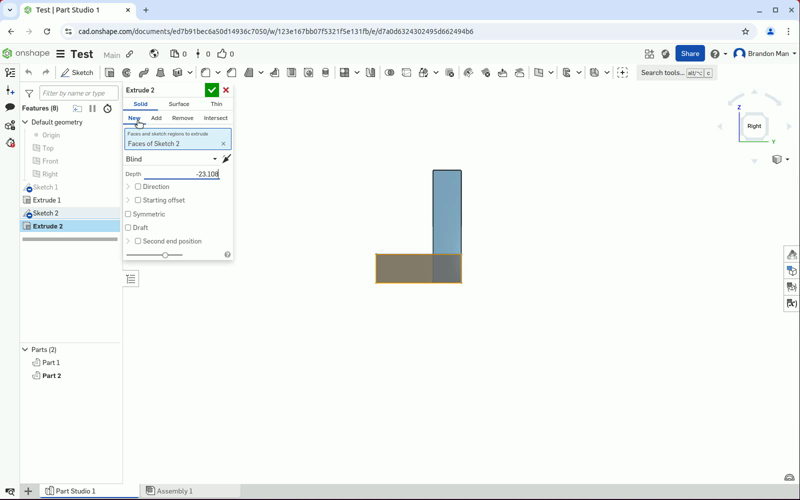
key(enter)
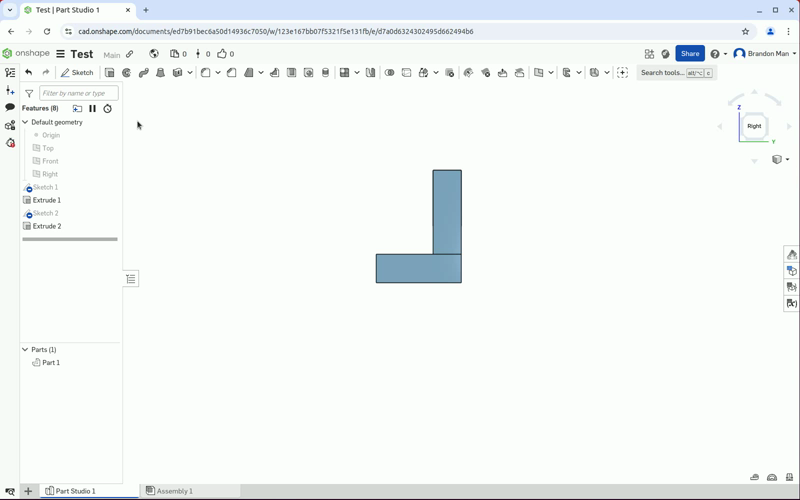
key(shift+h)
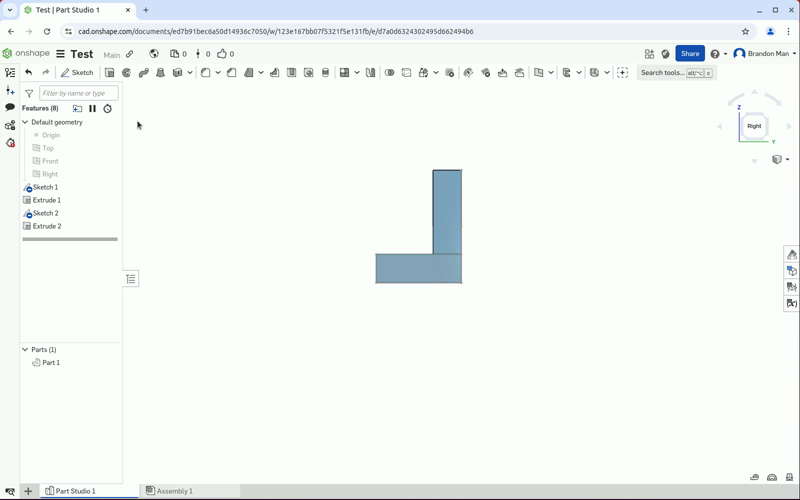
key(shift+h)
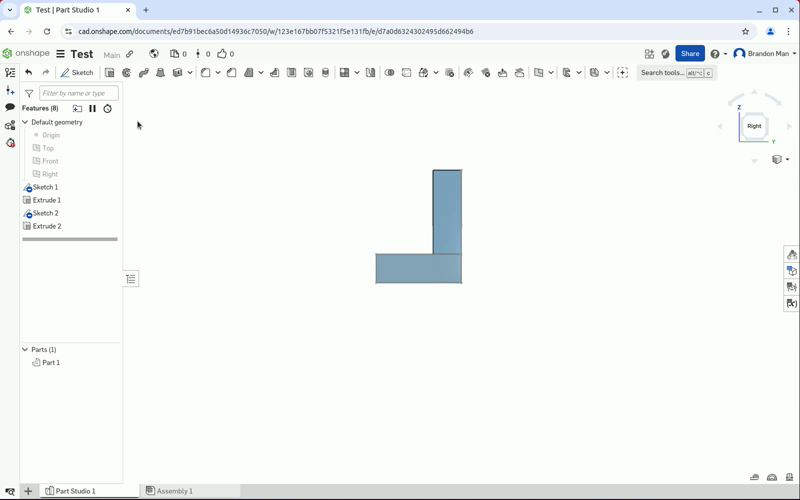
key(shift+7)
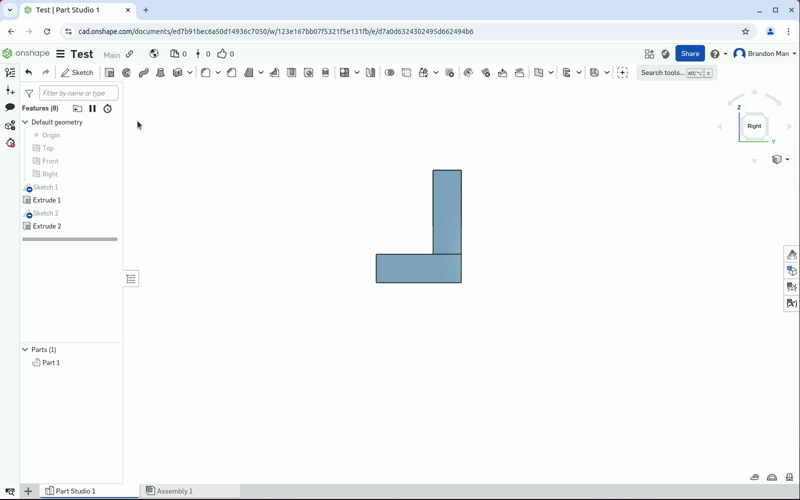
key(right, 2)
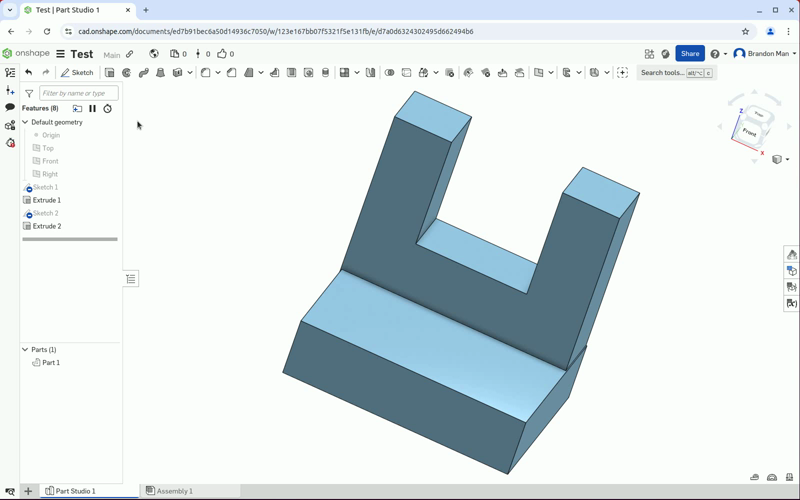
key(down, 2)
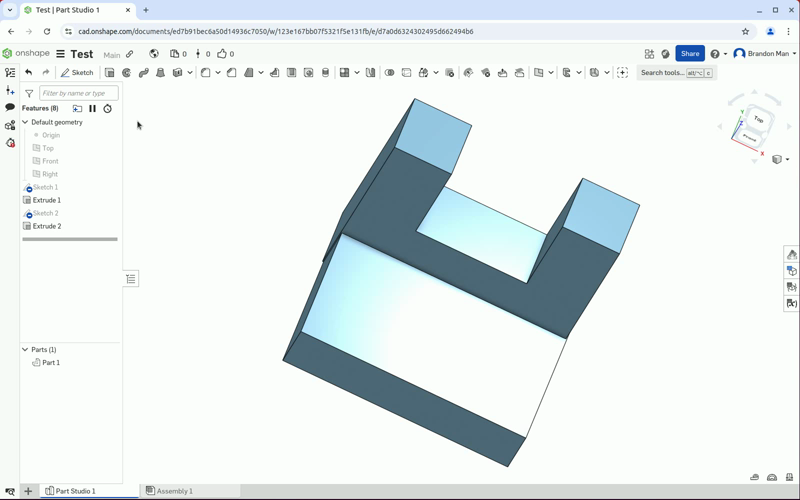
key(up, 2)
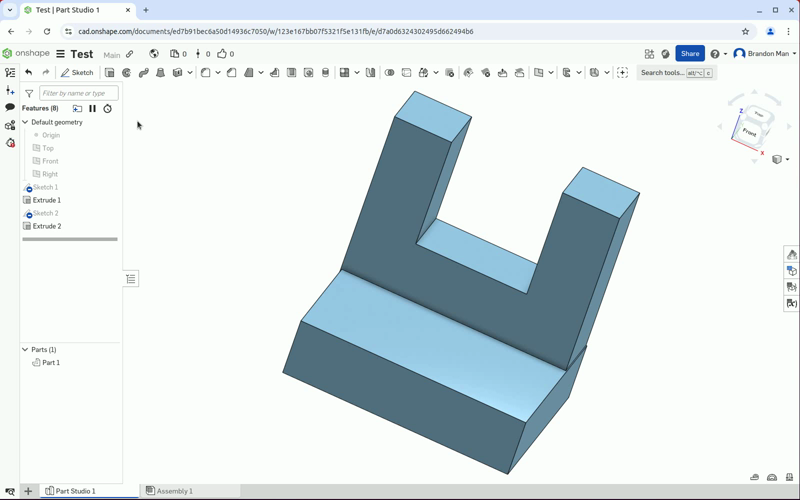
key(left, 2)
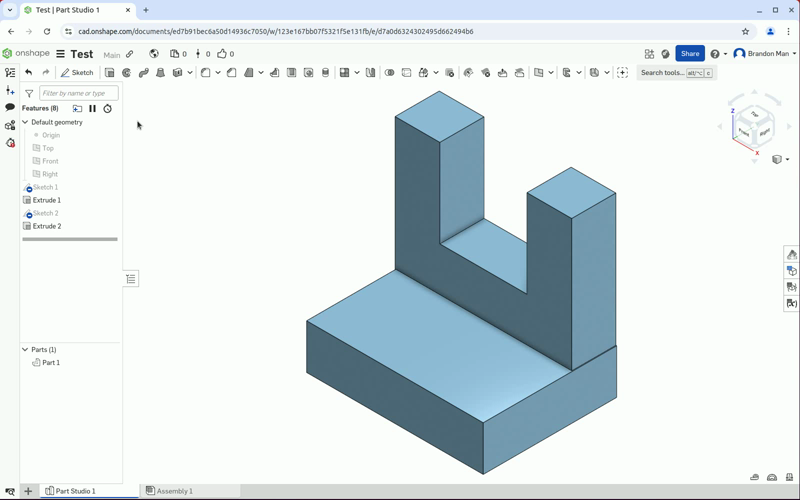
mouse_move(73, 189)
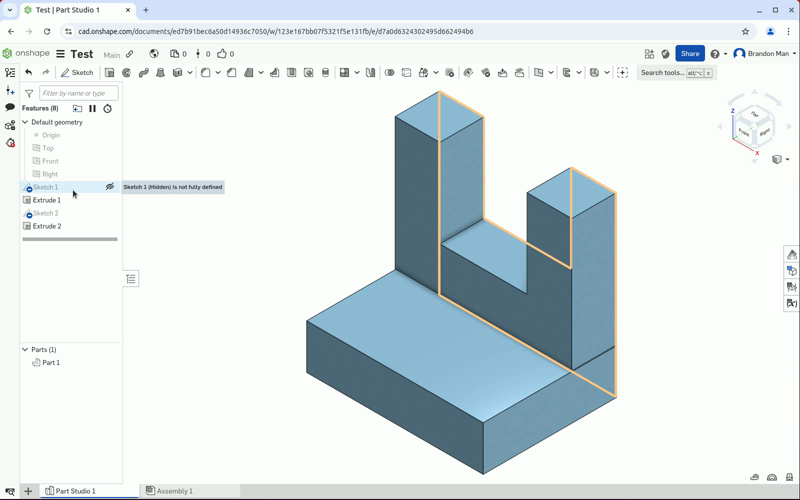
click(73, 189)